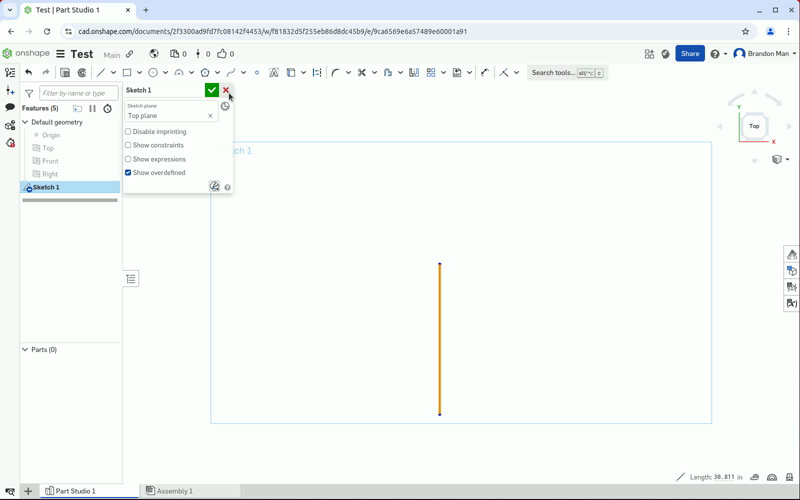
key(shift+h)
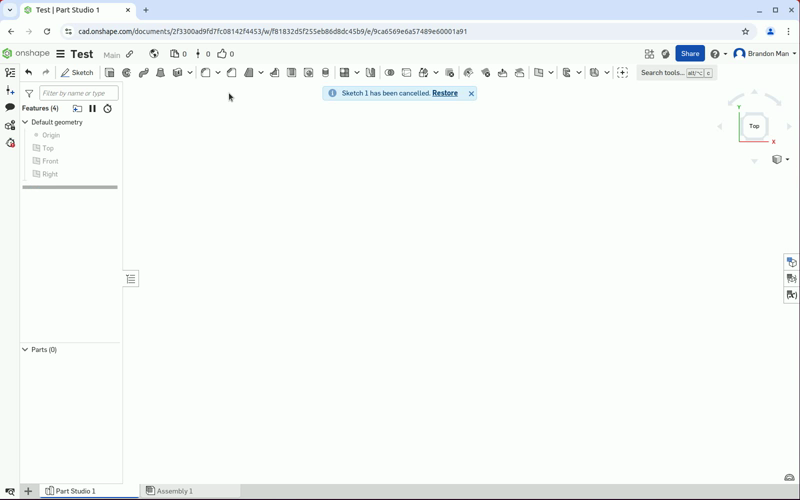
mouse_move(73, 352)
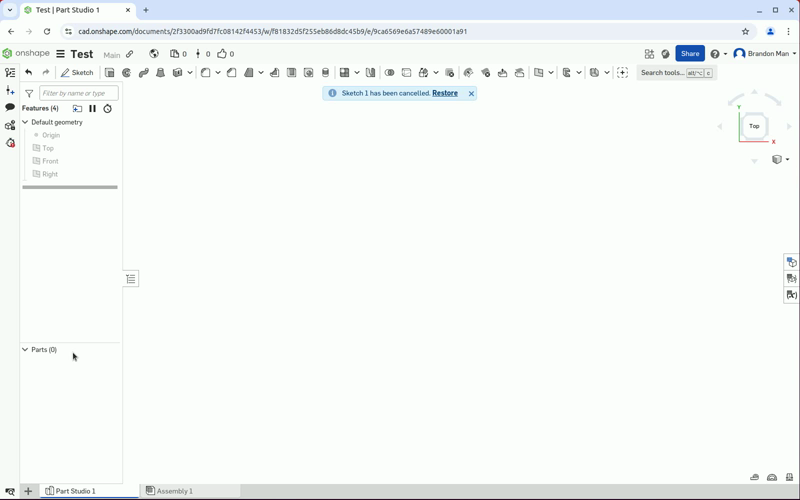
key(y)
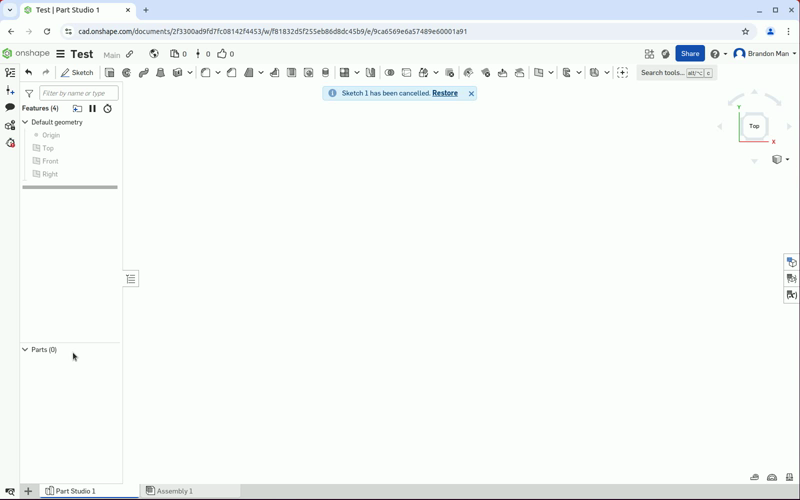
key(shift+p)
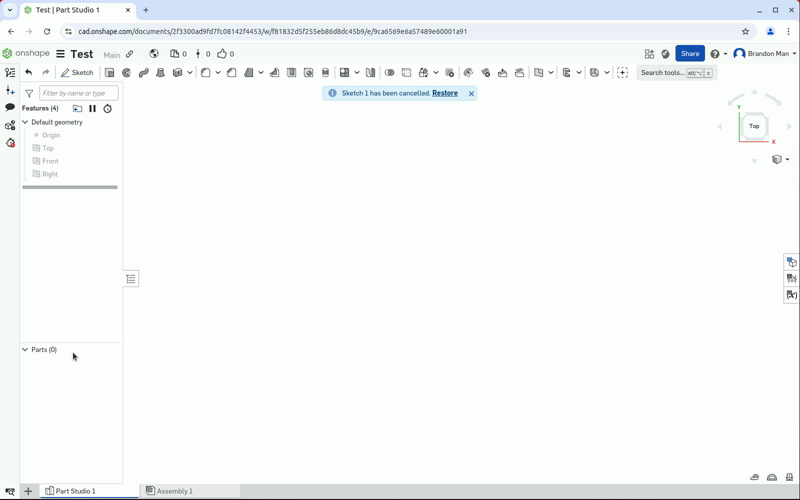
key(space)
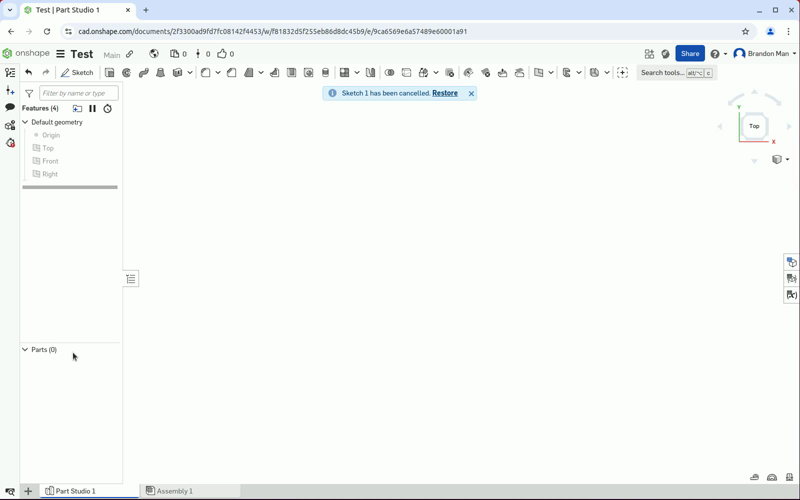
key_down(shift)
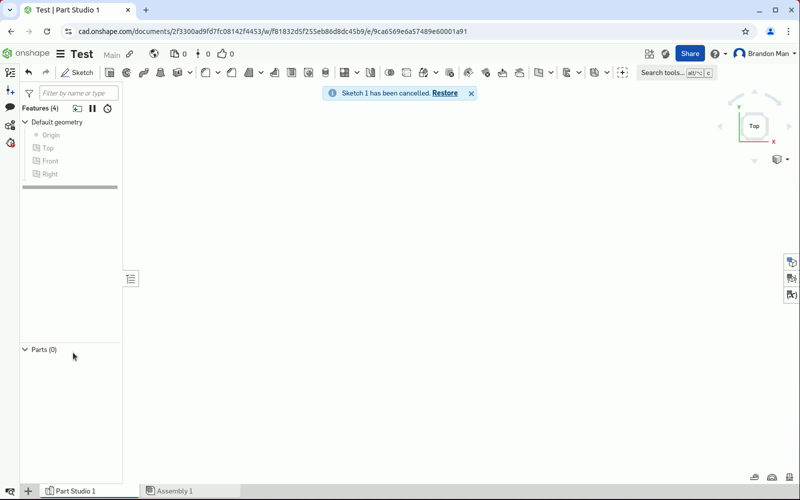
key(up)
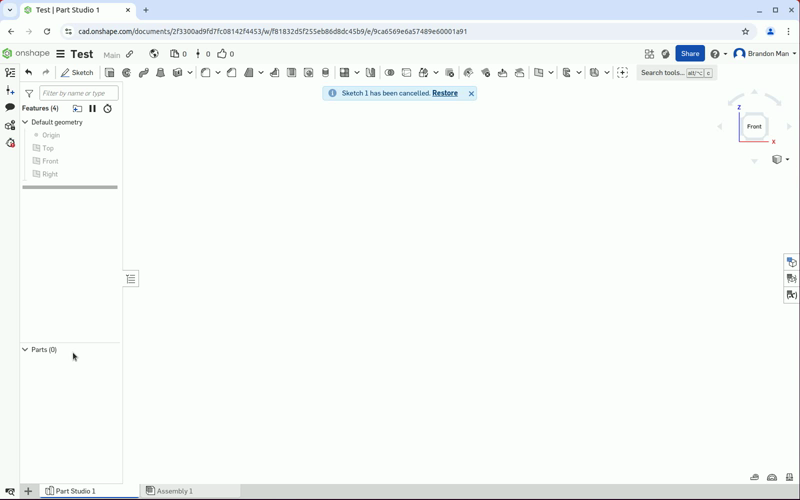
key_up(shift)
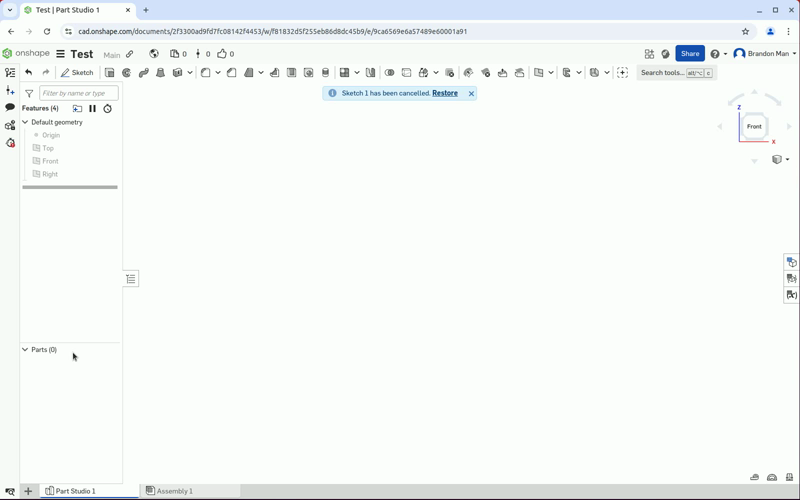
mouse_move(73, 352)
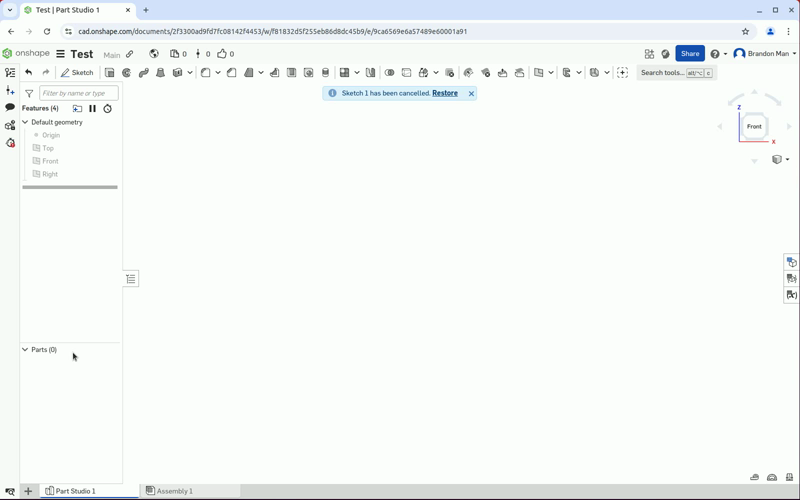
key(shift+y)
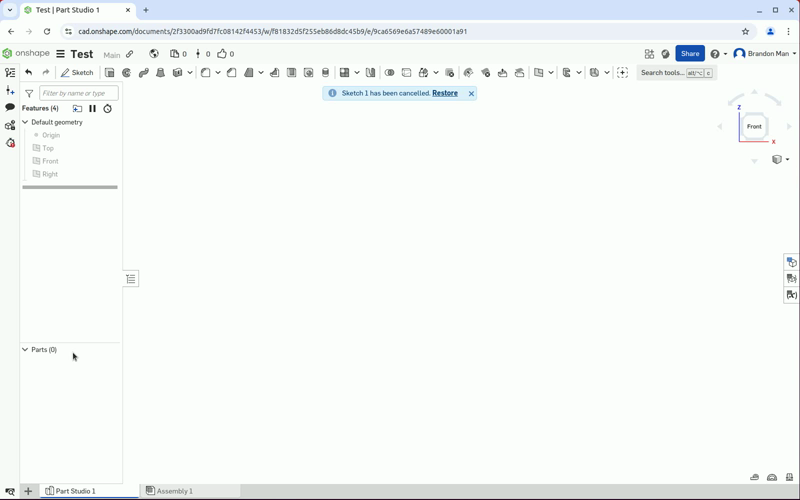
key(shift+s)
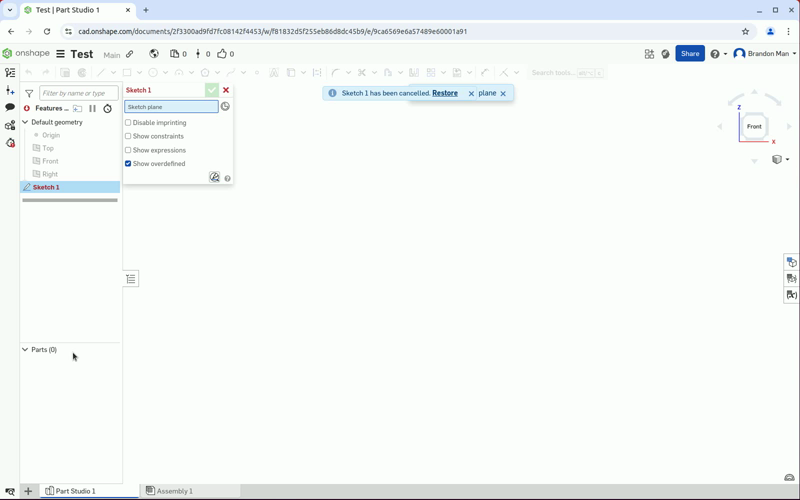
mouse_move(73, 163)
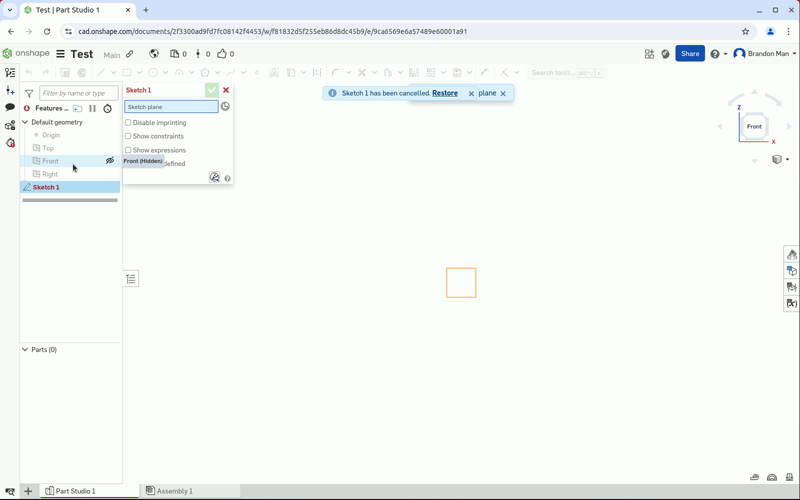
click(73, 163)
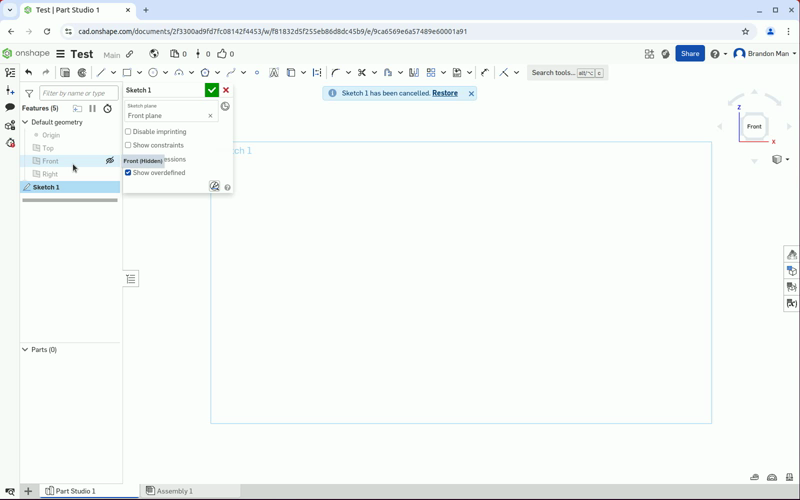
mouse_move(73, 352)
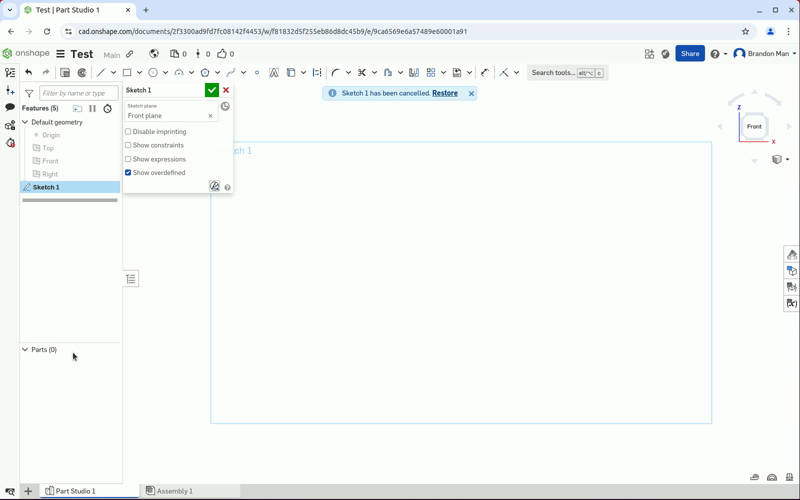
key(y)
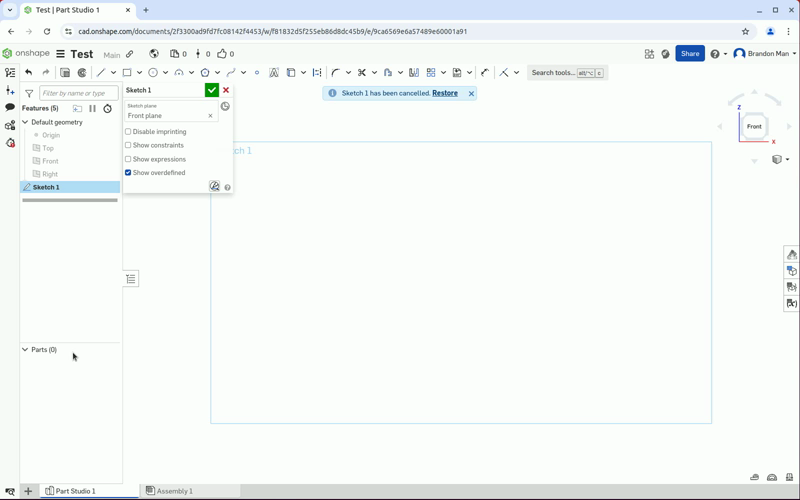
key(l)
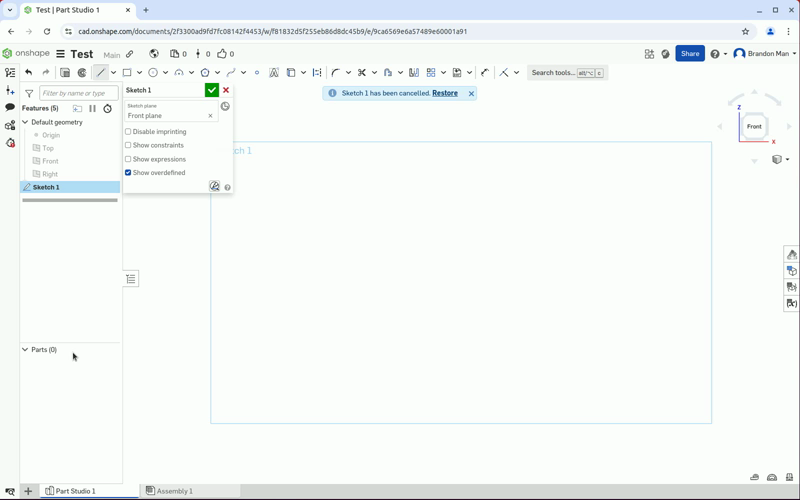
key_down(shift)
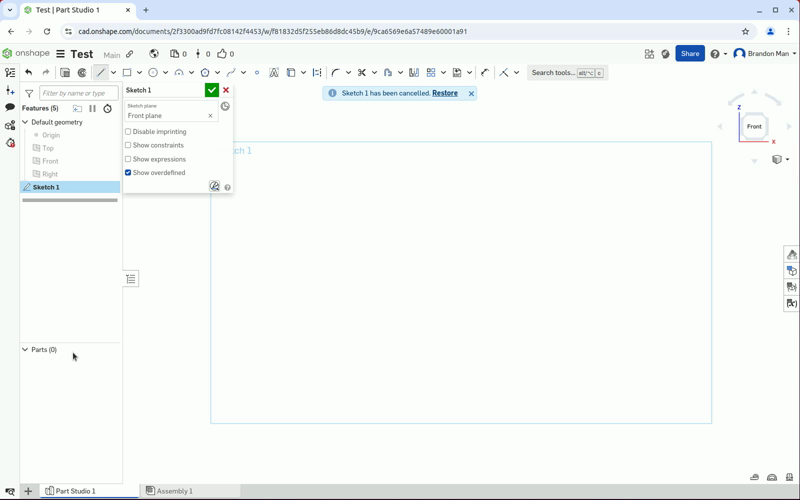
mouse_move(349, 395)
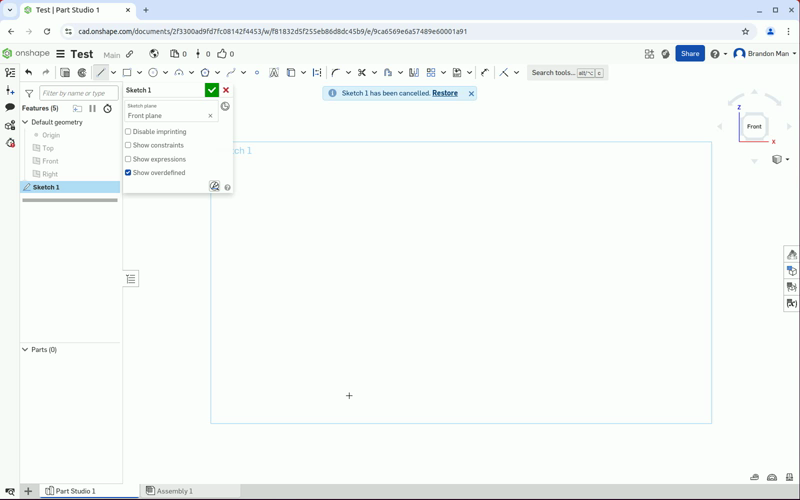
click(349, 395)
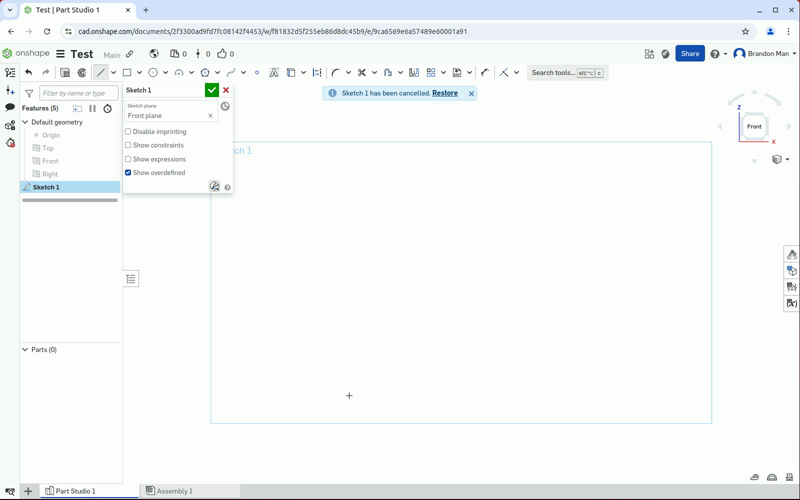
key_up(shift)
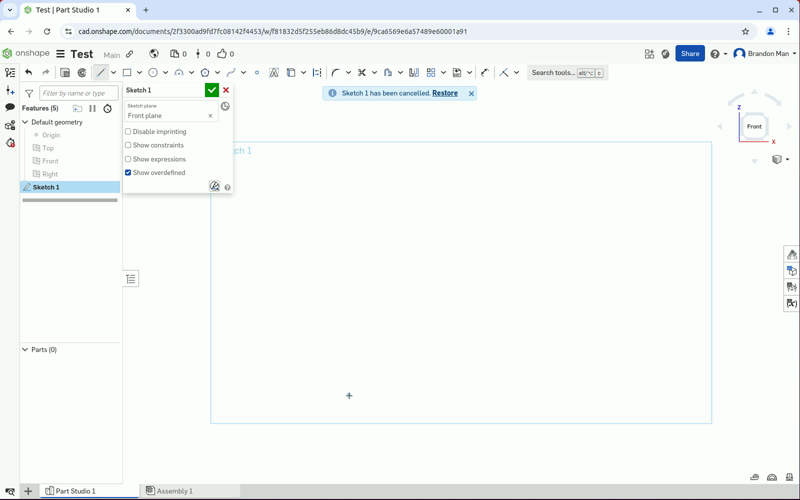
key_down(shift)
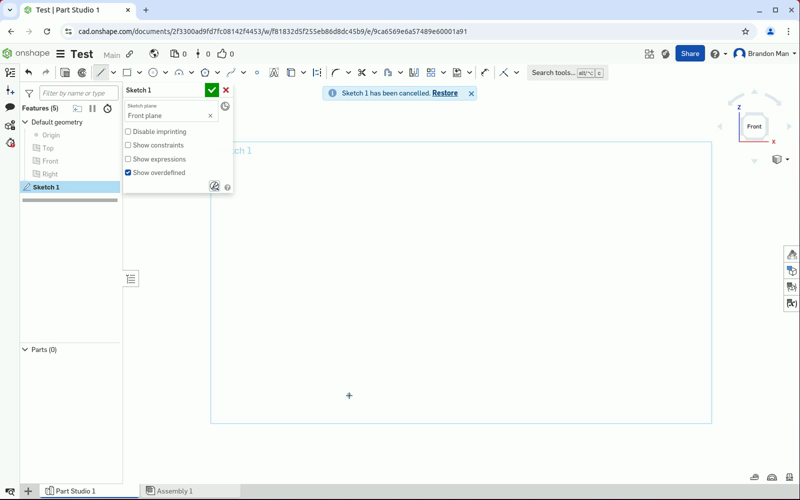
mouse_move(445, 395)
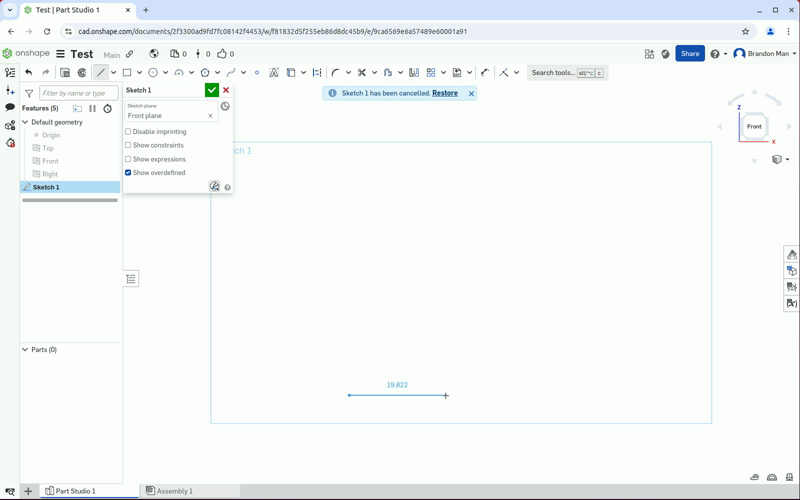
click(445, 395)
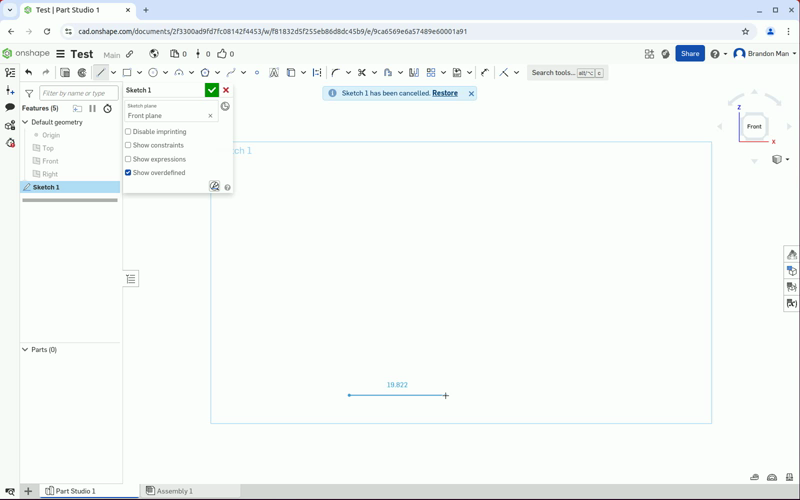
key_up(shift)
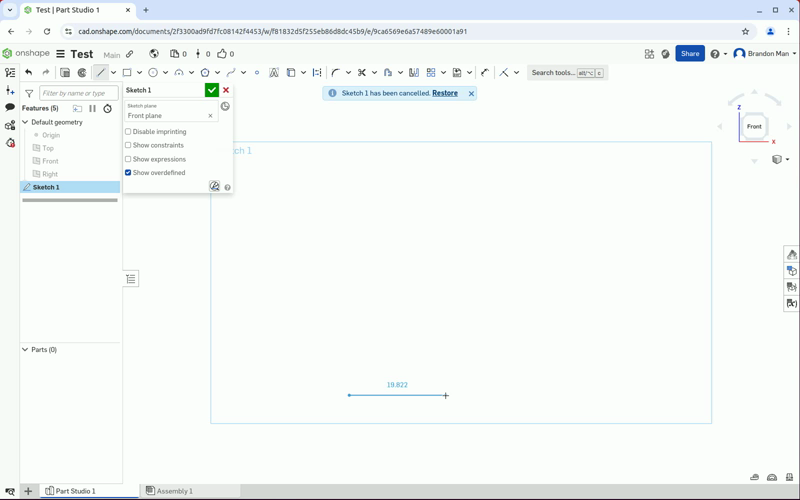
key_down(shift)
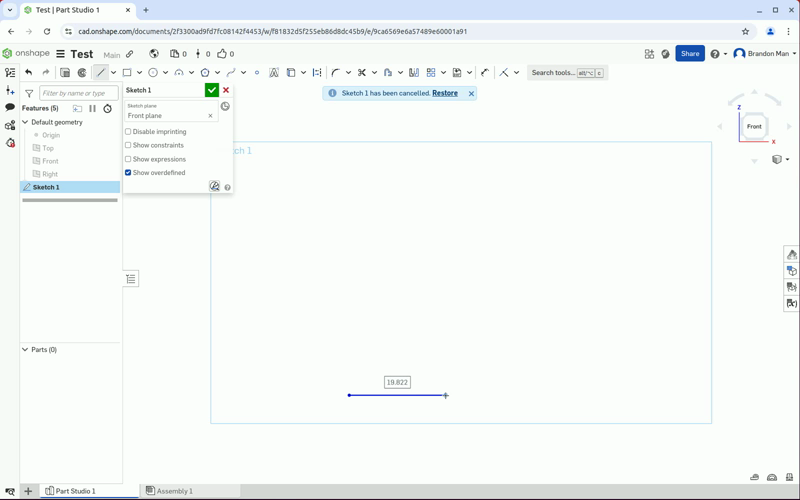
mouse_move(475, 395)
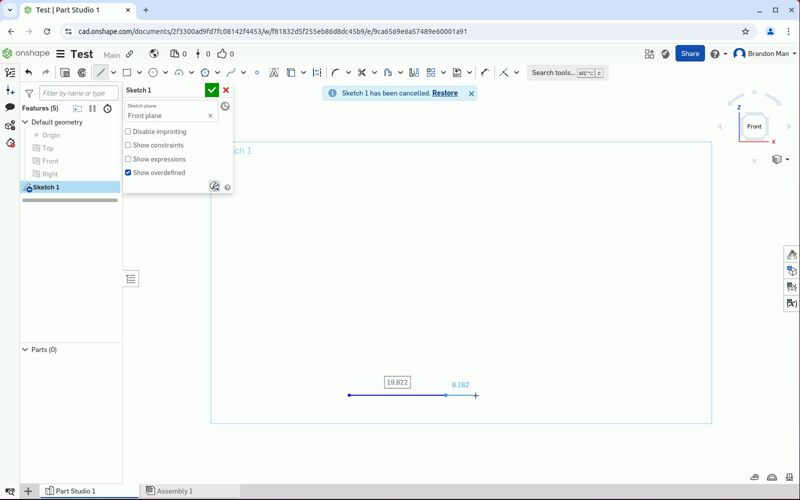
mouse_move(445, 379)
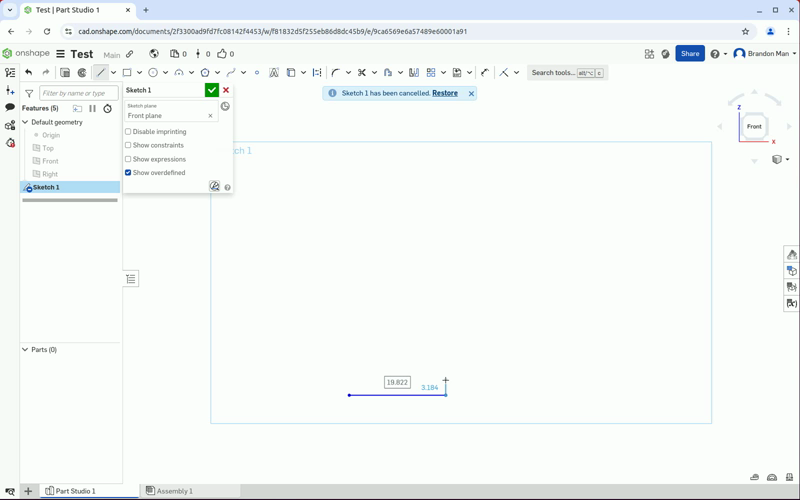
click(445, 379)
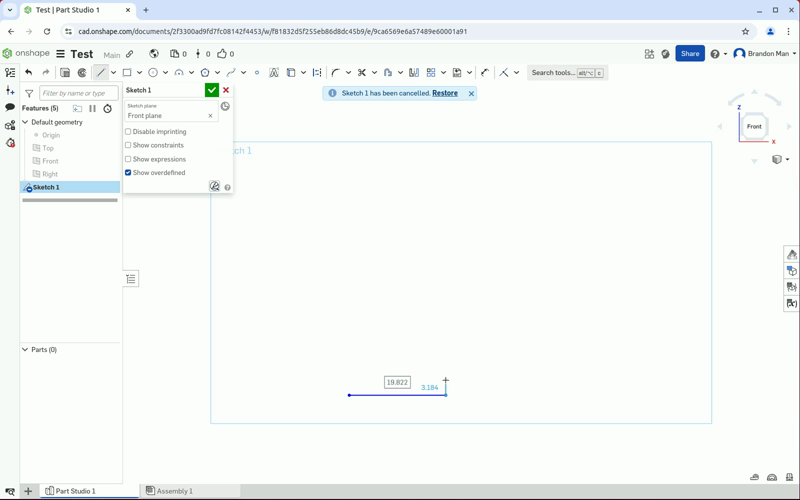
key_up(shift)
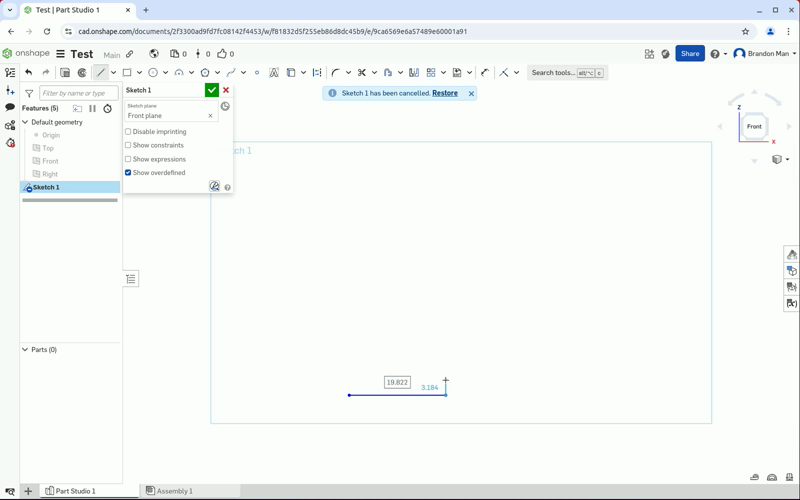
key_down(shift)
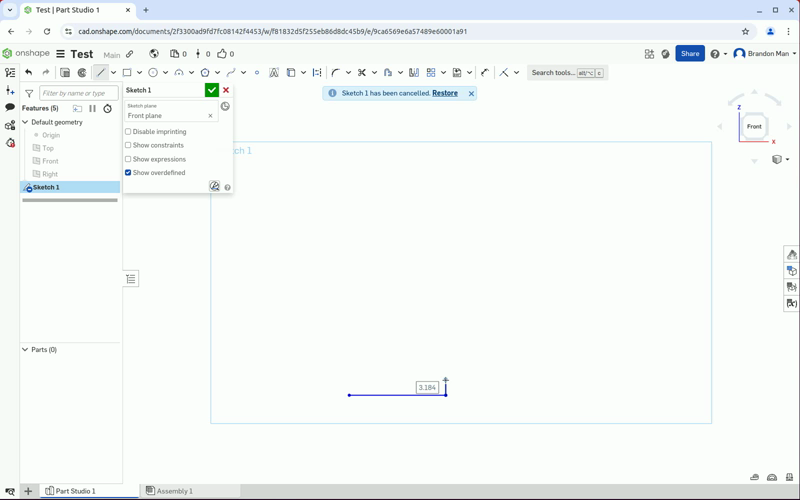
mouse_move(445, 245)
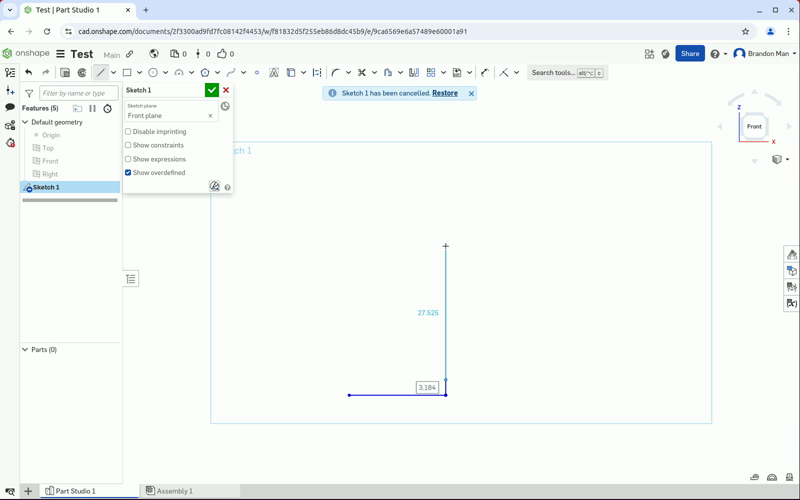
click(445, 245)
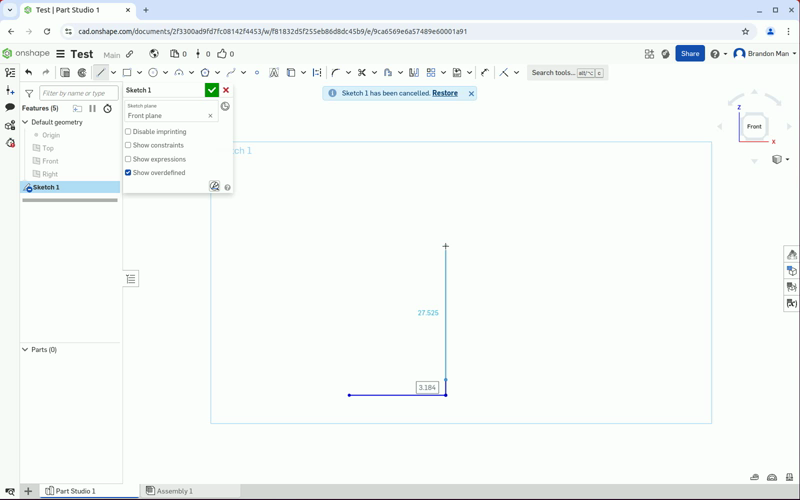
key_up(shift)
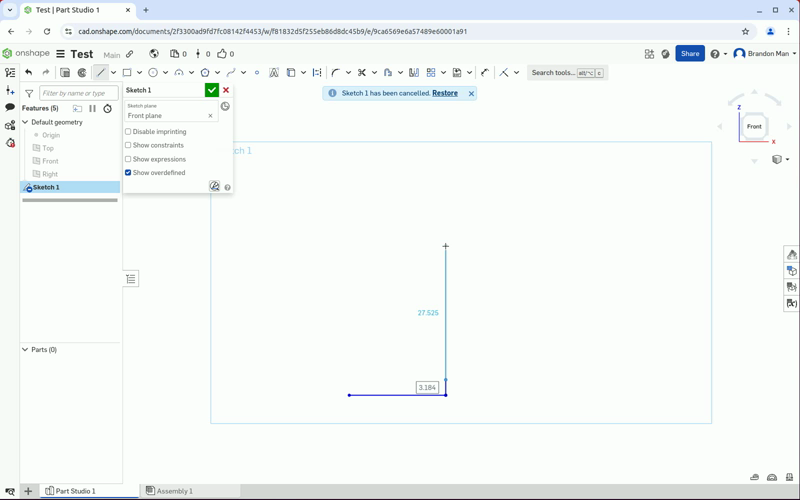
key_down(shift)
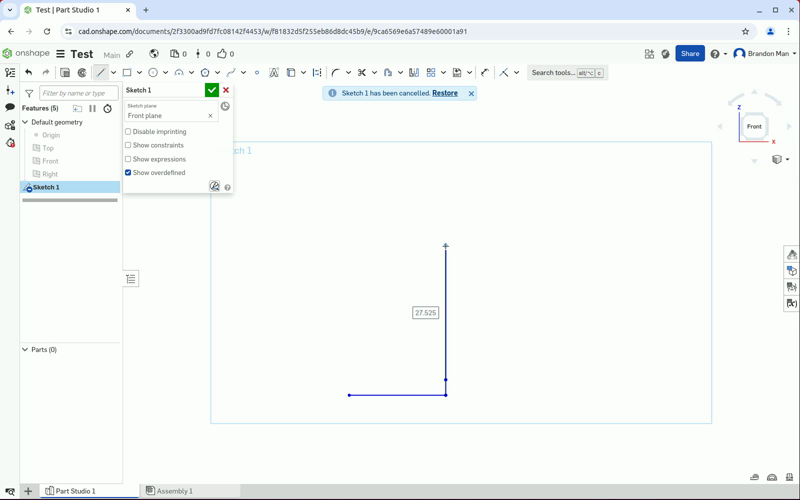
mouse_move(475, 245)
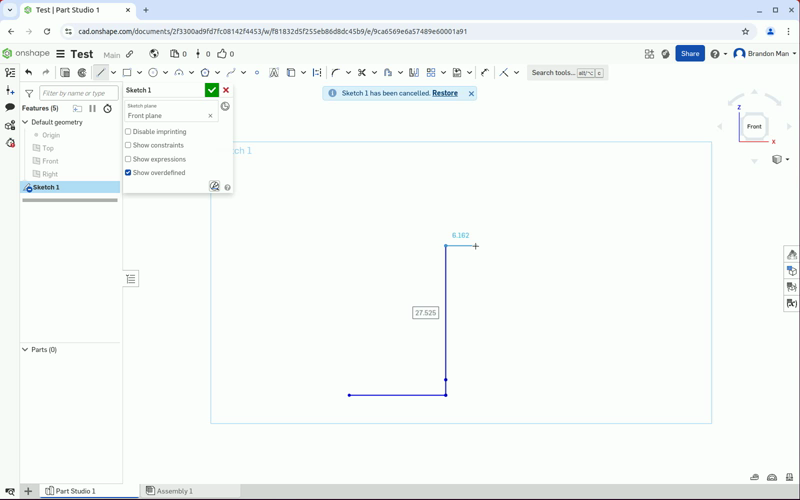
mouse_move(398, 245)
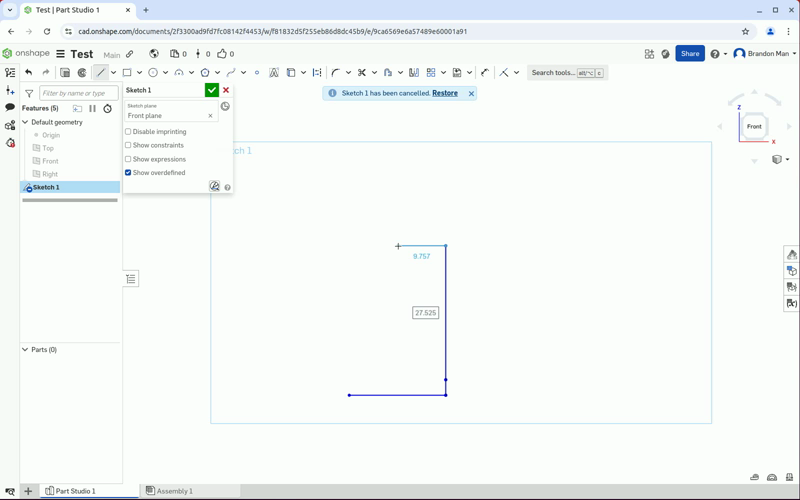
click(398, 245)
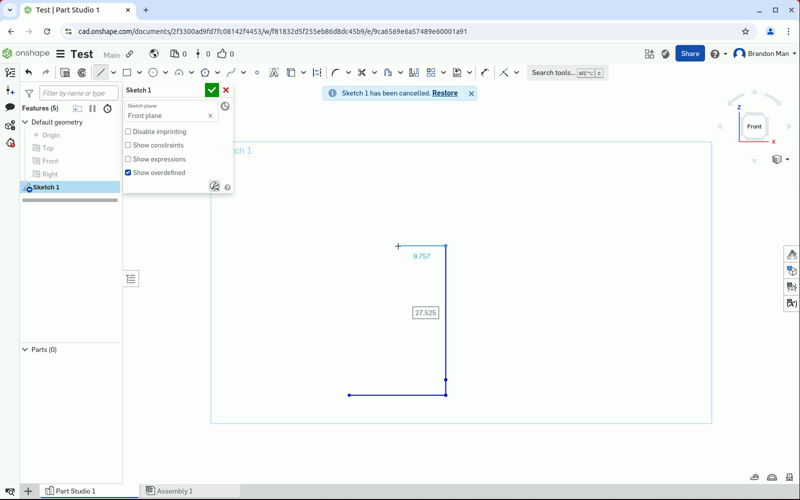
key_up(shift)
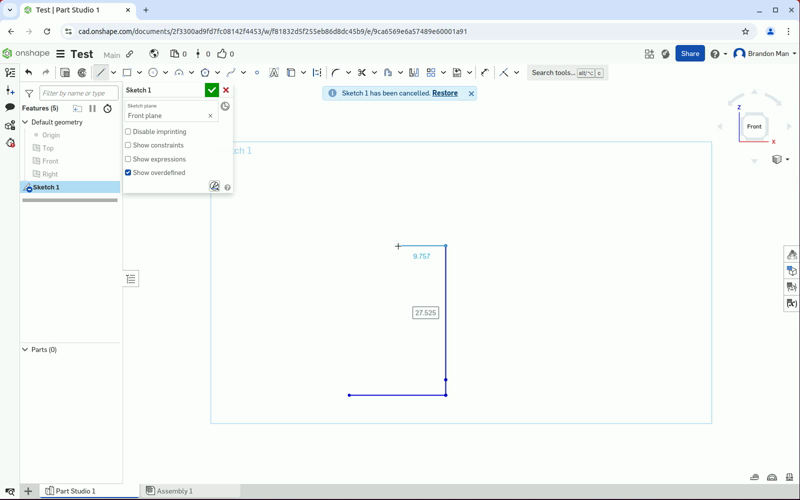
key_down(shift)
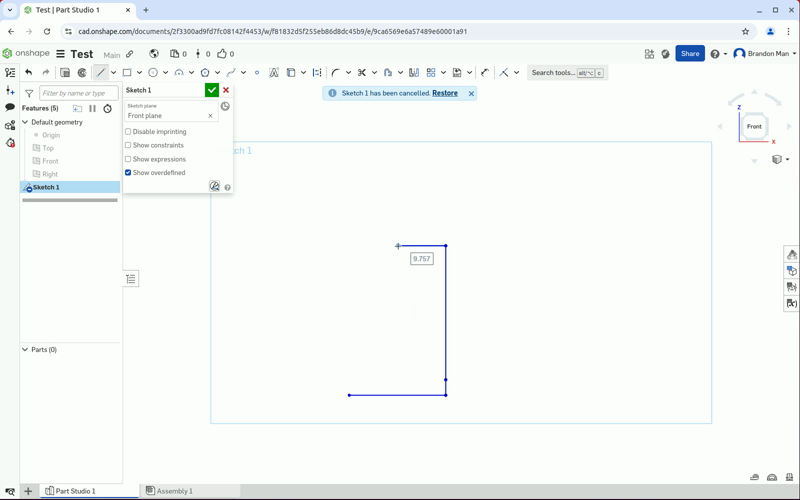
mouse_move(428, 245)
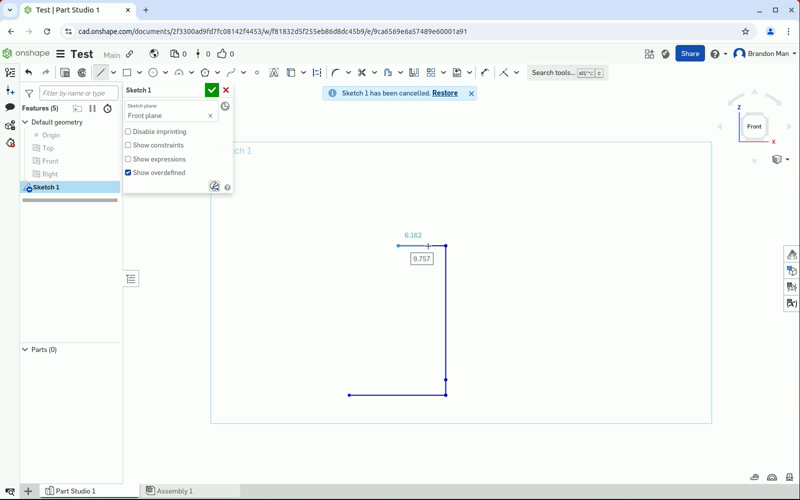
mouse_move(383, 245)
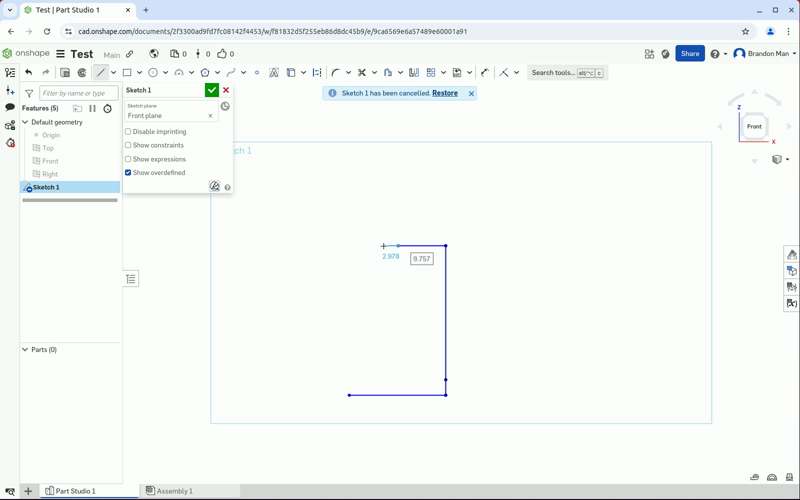
click(383, 245)
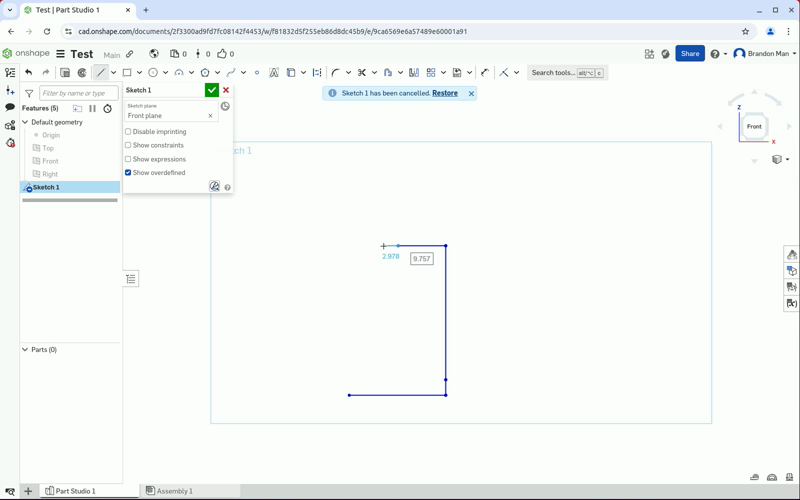
key_up(shift)
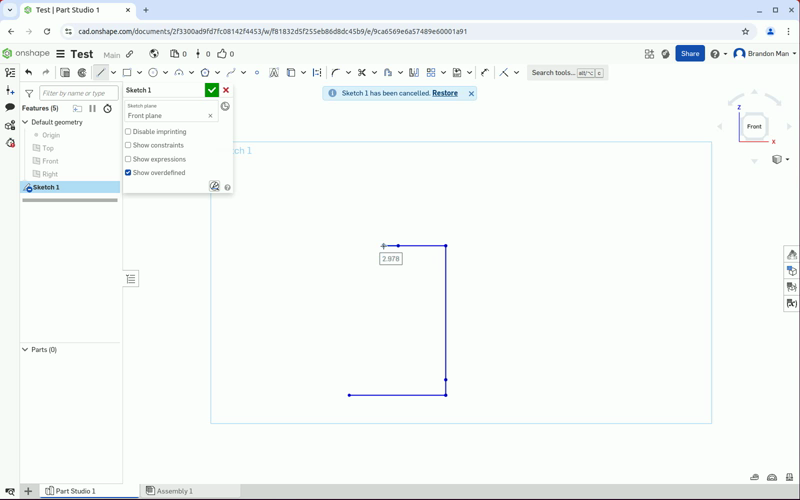
key_down(shift)
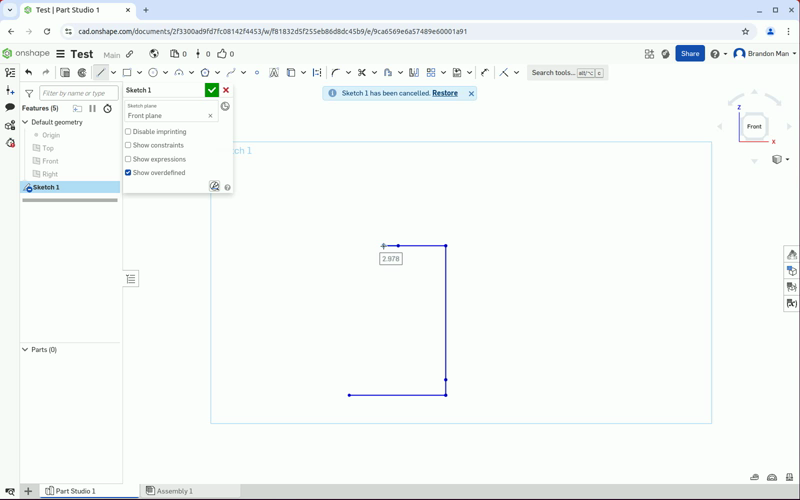
mouse_move(414, 245)
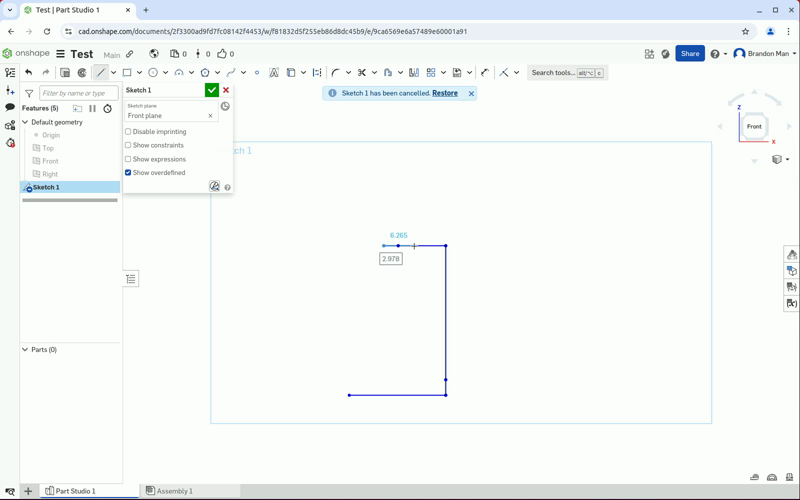
mouse_move(349, 245)
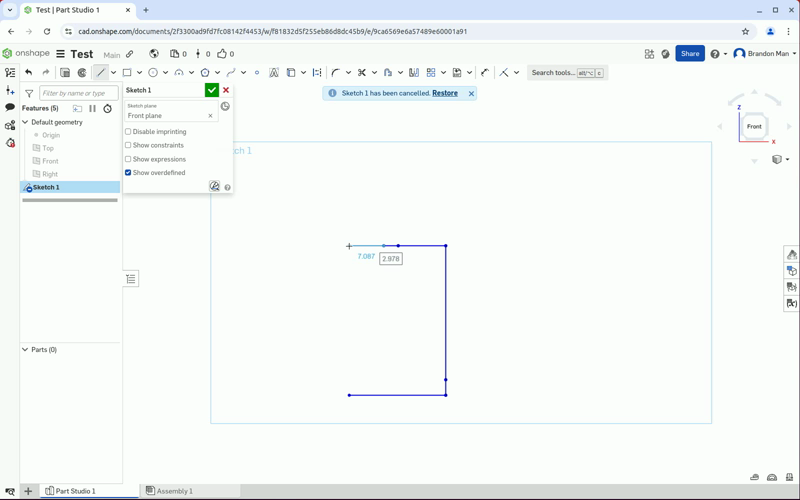
click(349, 245)
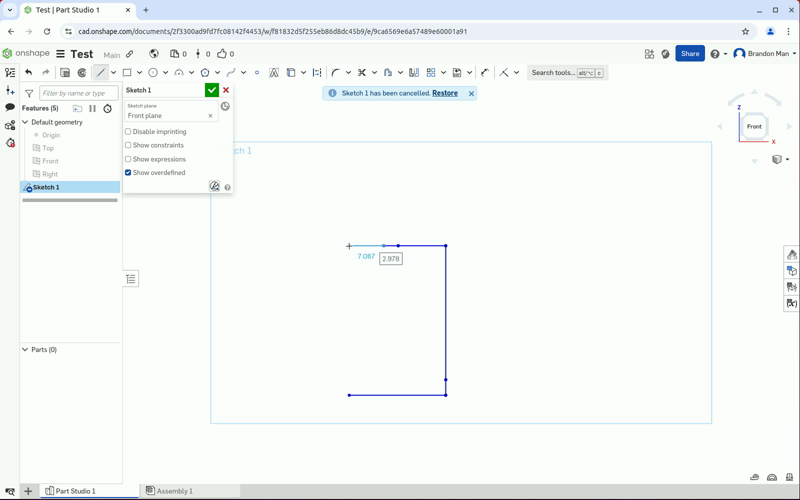
key_up(shift)
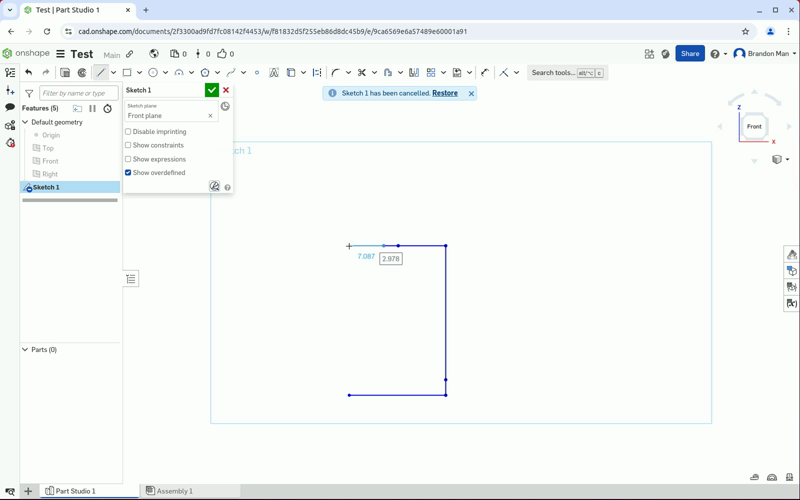
key_down(shift)
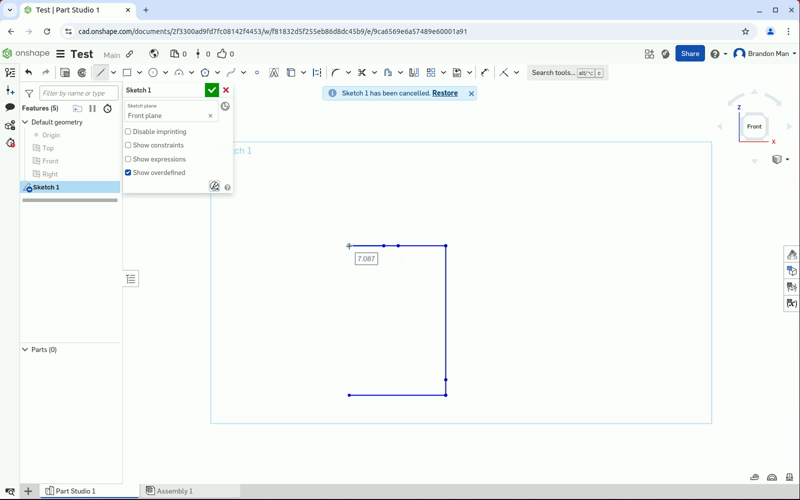
mouse_move(379, 245)
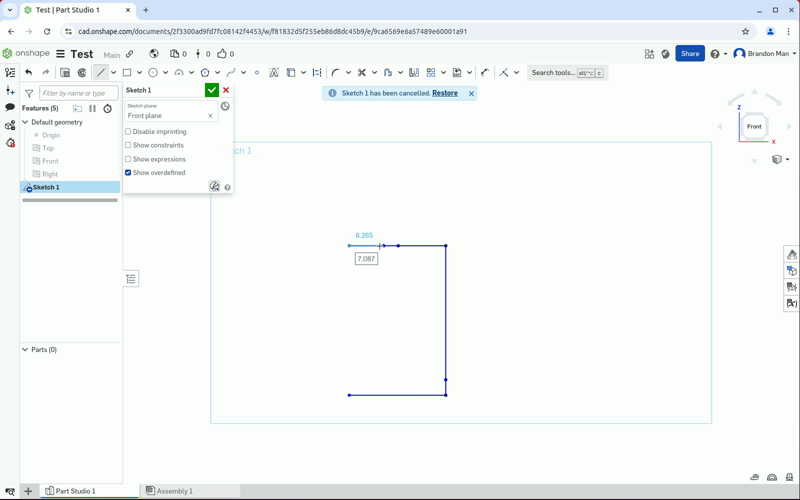
mouse_move(349, 266)
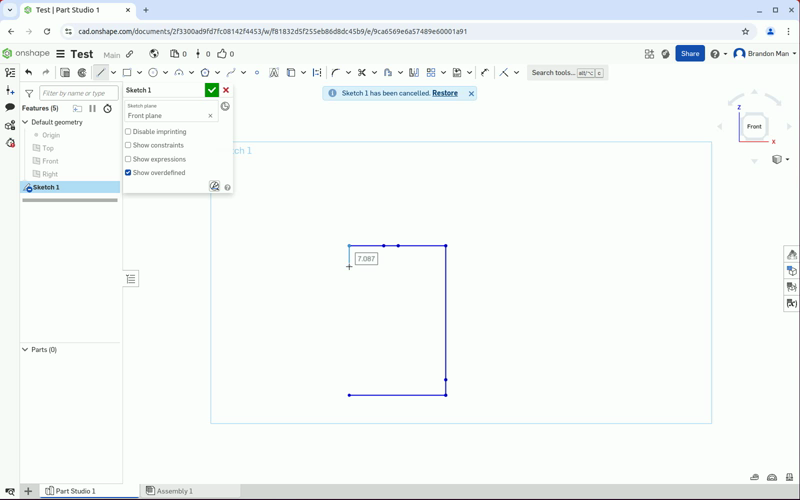
click(349, 266)
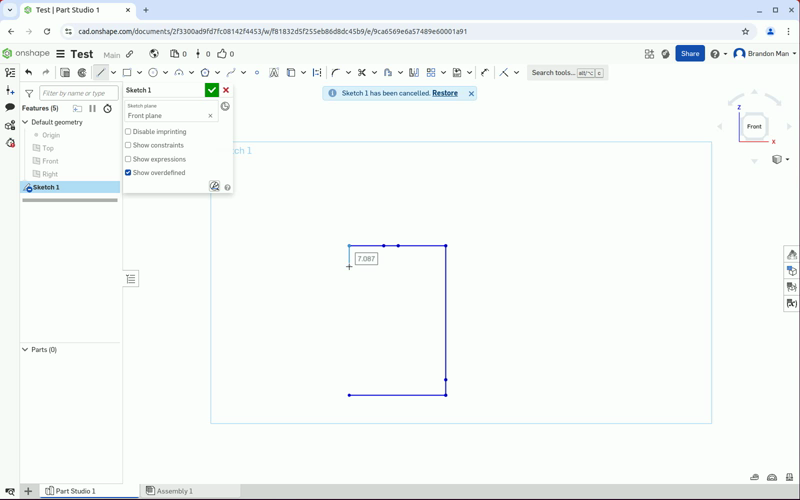
key_up(shift)
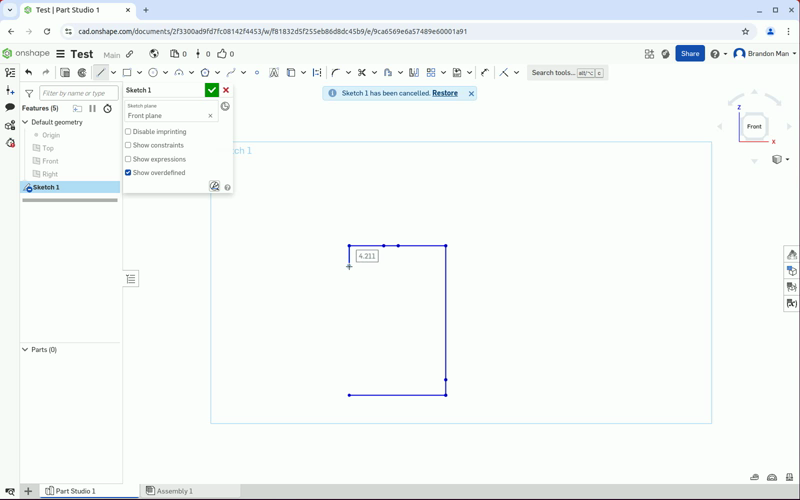
key_down(shift)
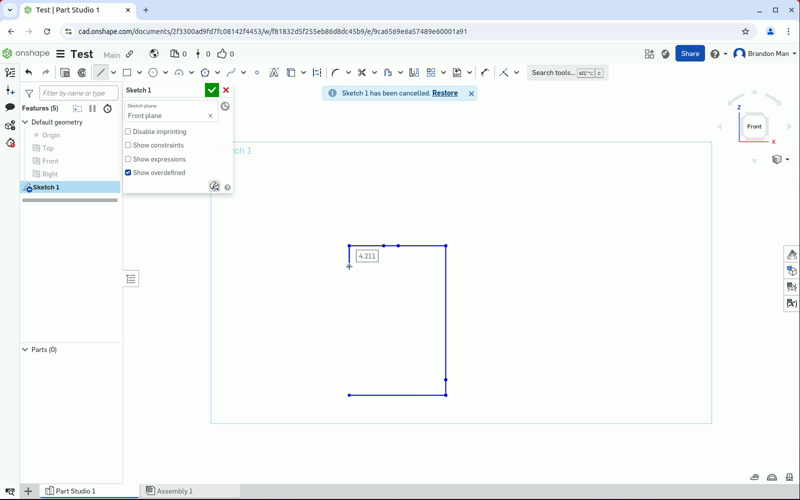
mouse_move(379, 266)
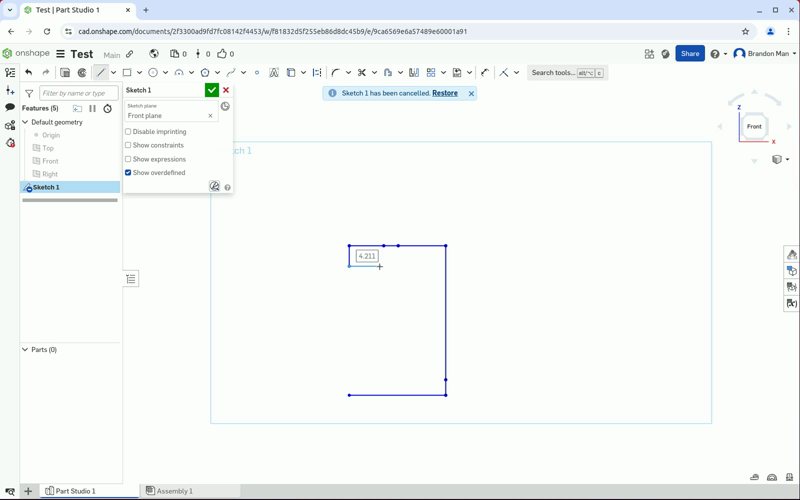
mouse_move(383, 266)
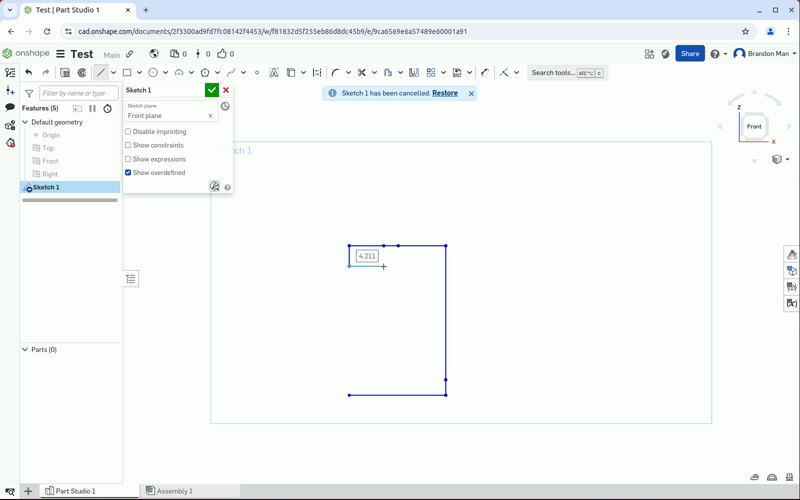
click(383, 266)
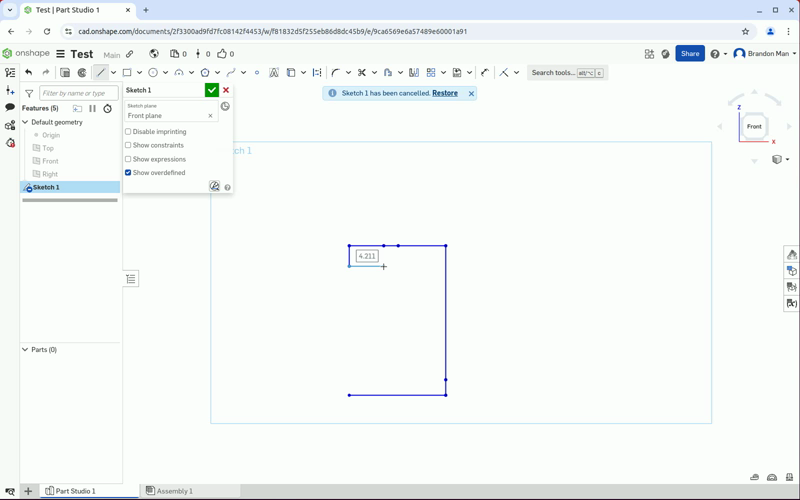
key_up(shift)
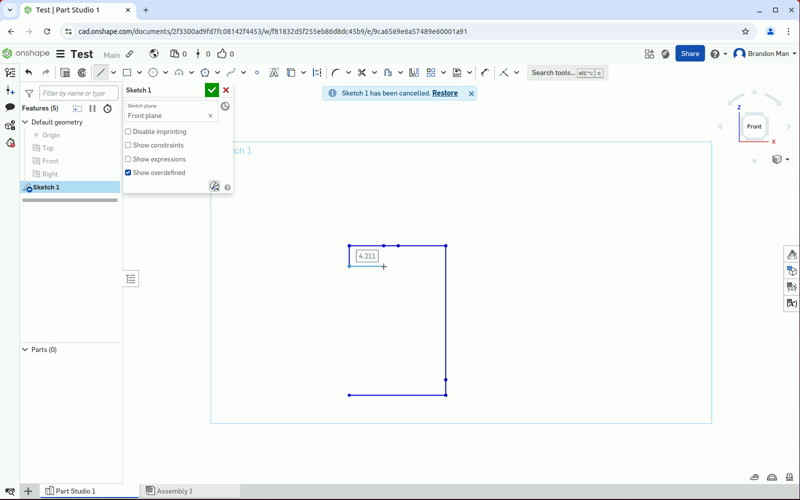
key_down(shift)
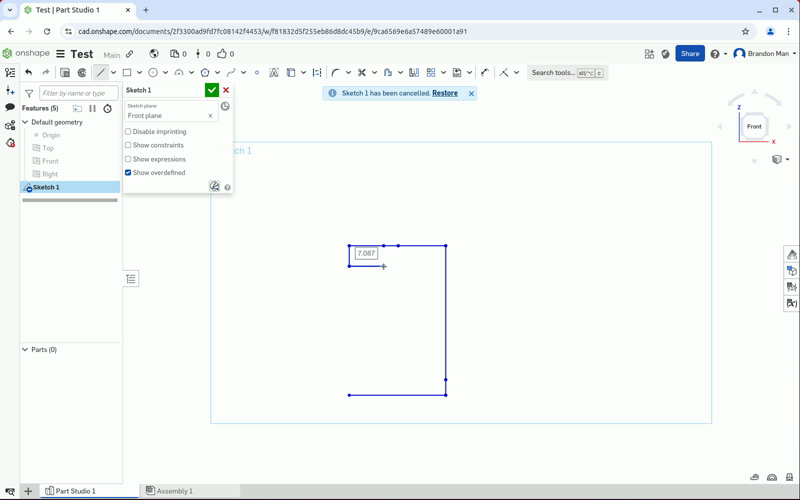
mouse_move(414, 266)
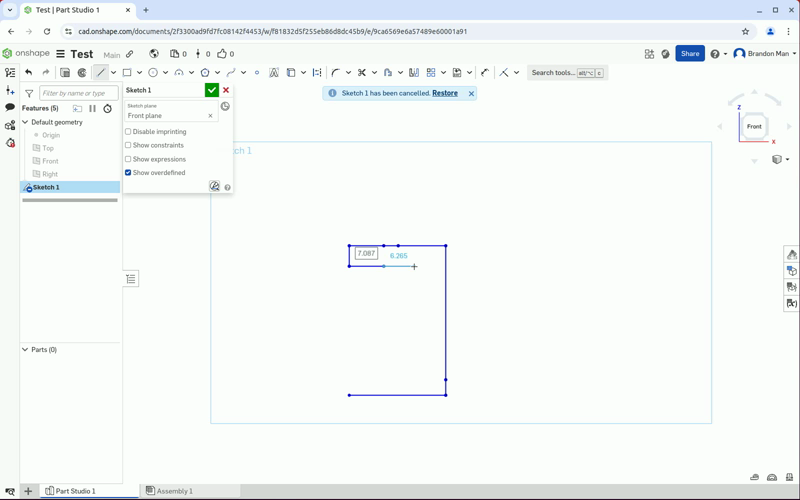
mouse_move(383, 321)
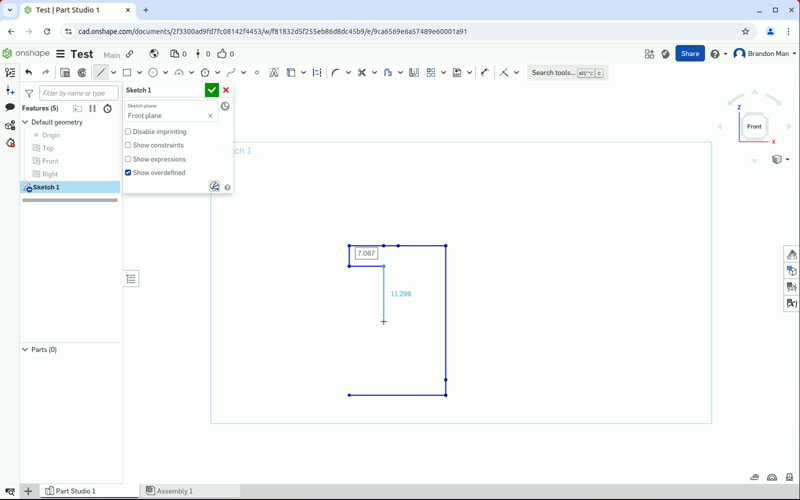
click(383, 321)
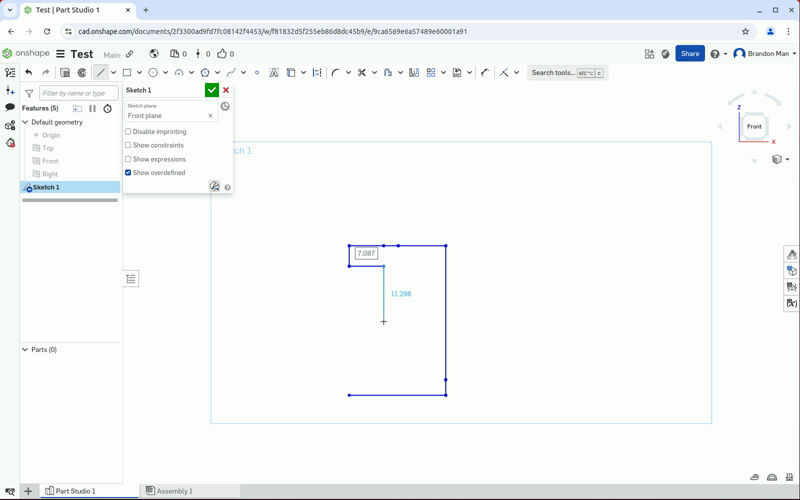
key_up(shift)
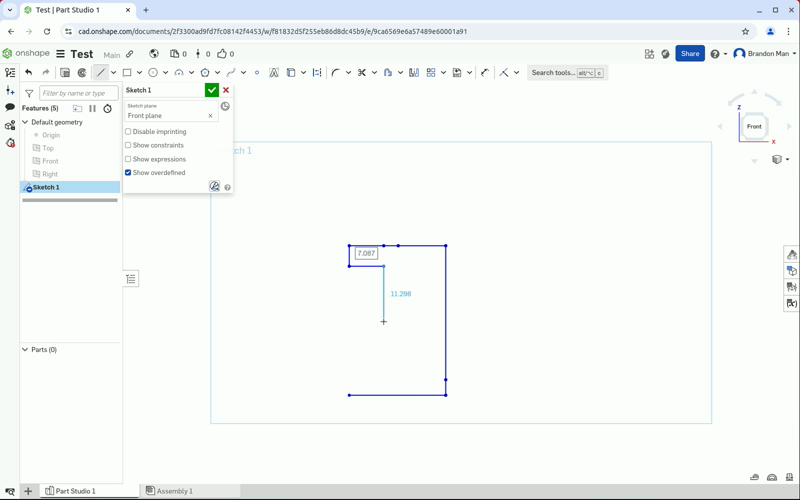
key_down(shift)
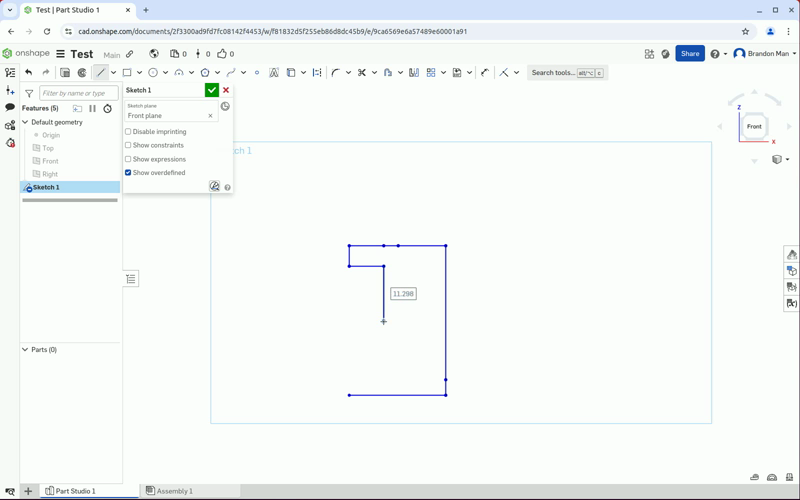
mouse_move(414, 321)
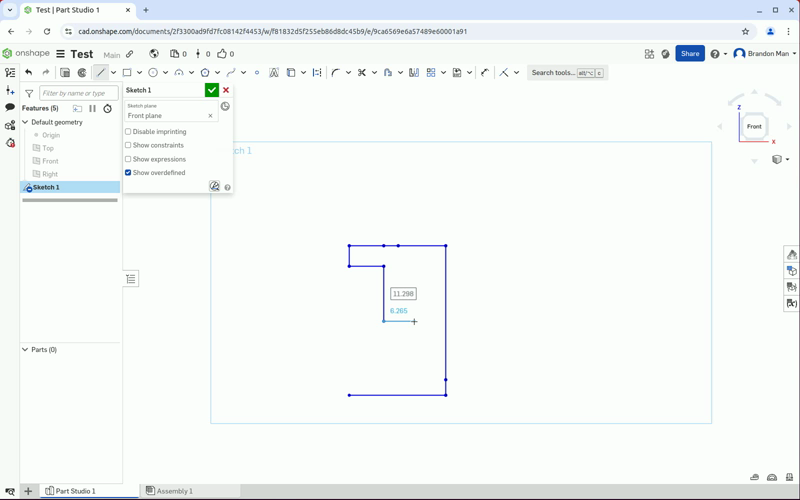
mouse_move(349, 321)
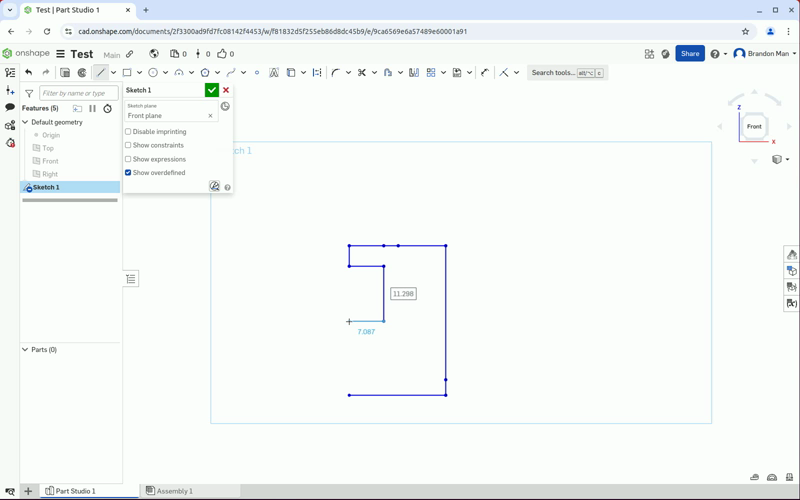
click(349, 321)
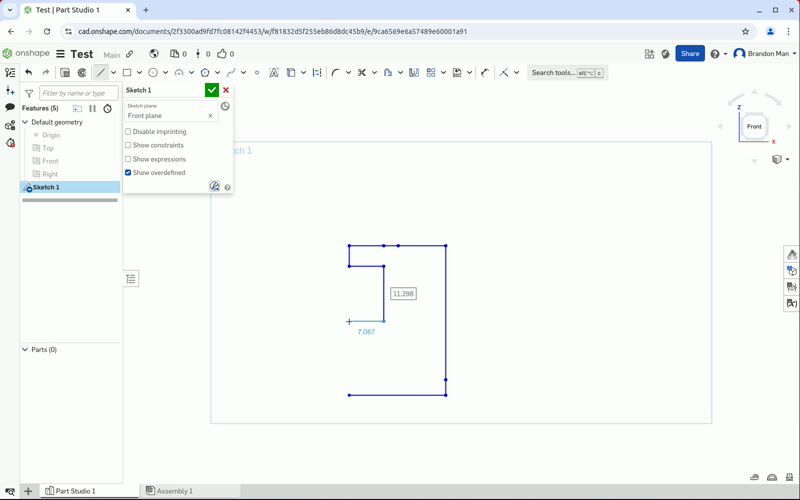
key_up(shift)
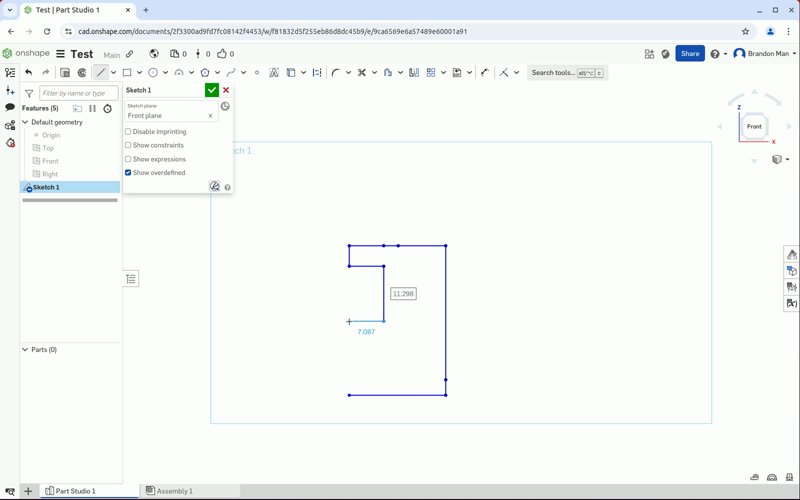
key_down(shift)
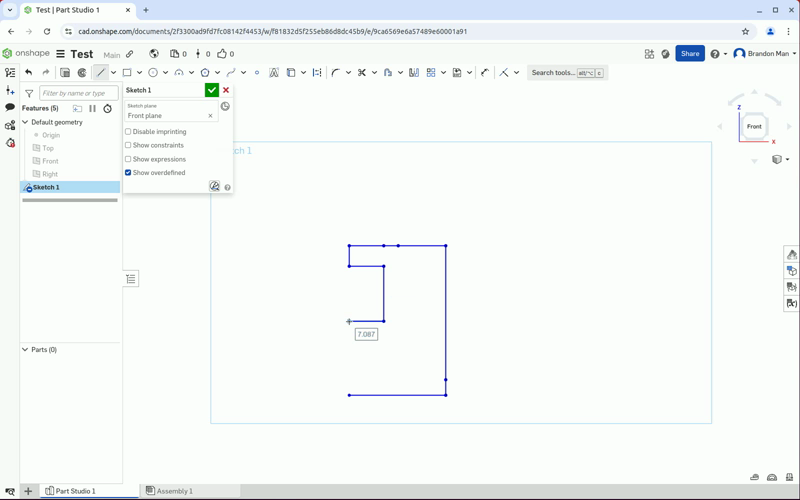
mouse_move(349, 395)
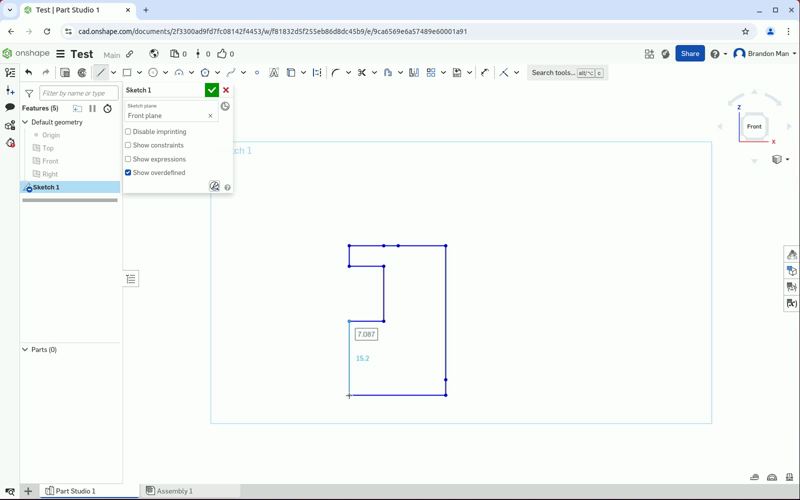
key_up(shift)
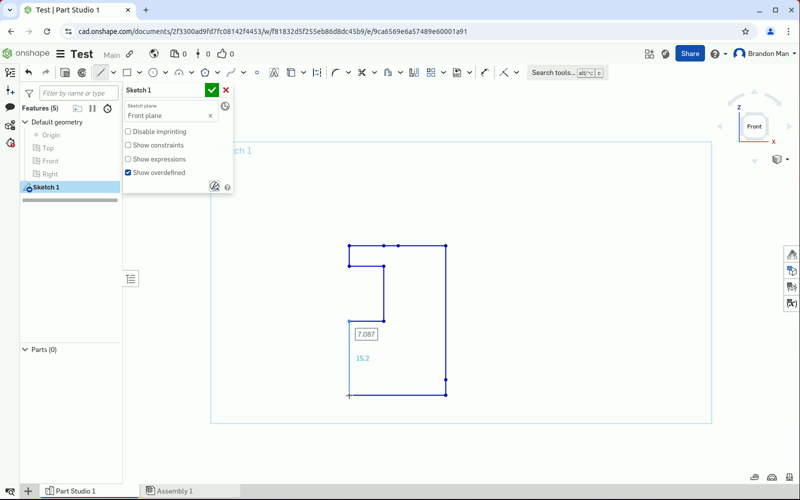
click(349, 395)
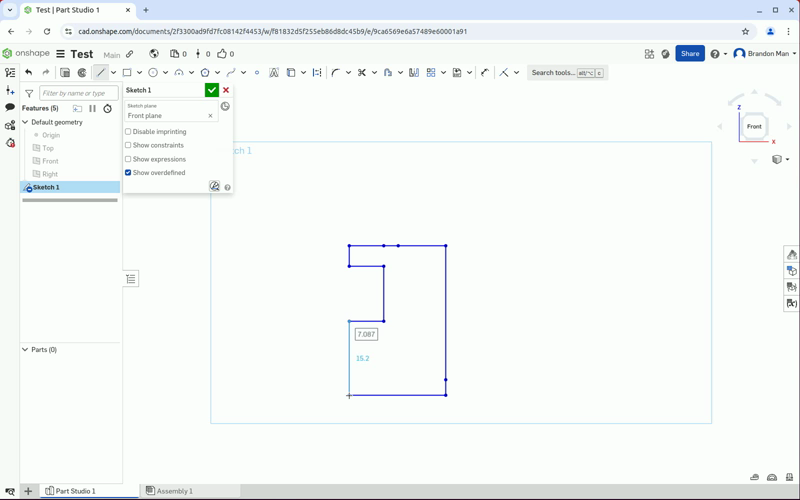
key(esc)
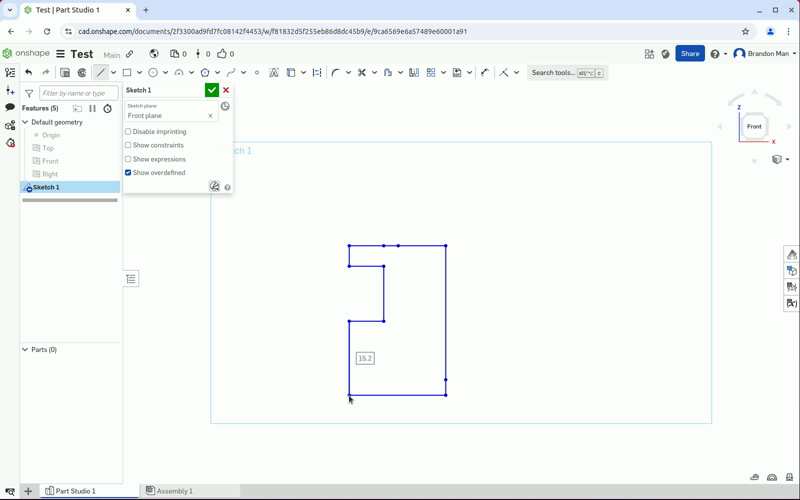
mouse_move(423, 280)
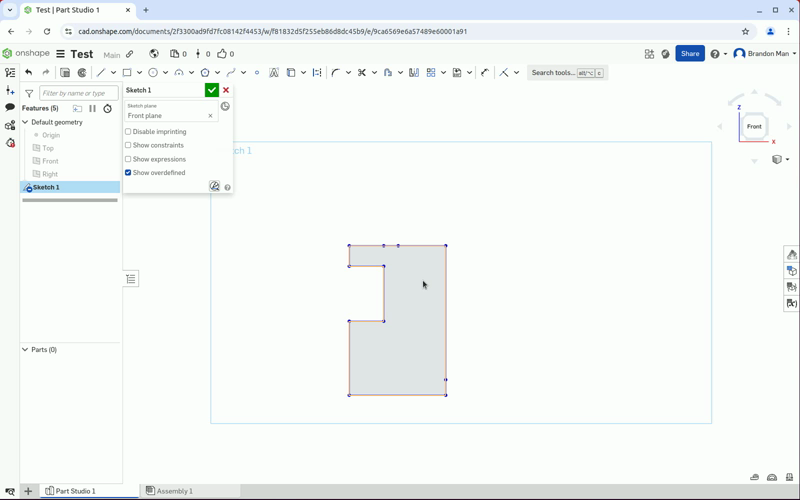
click(423, 280)
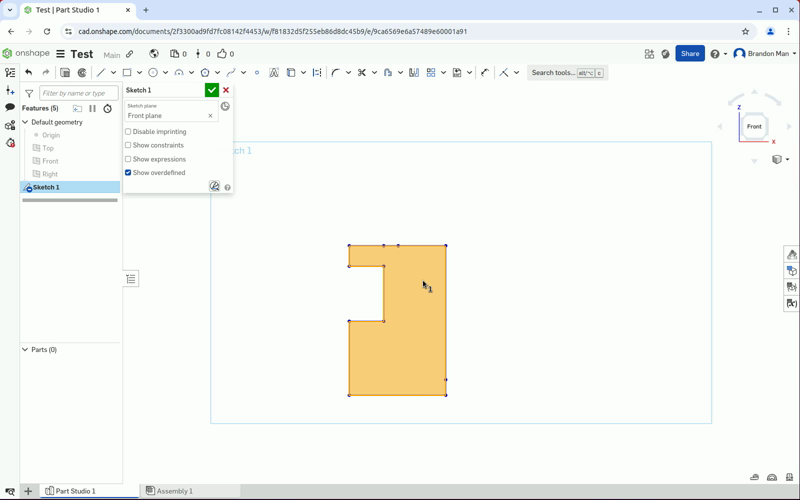
mouse_move(73, 352)
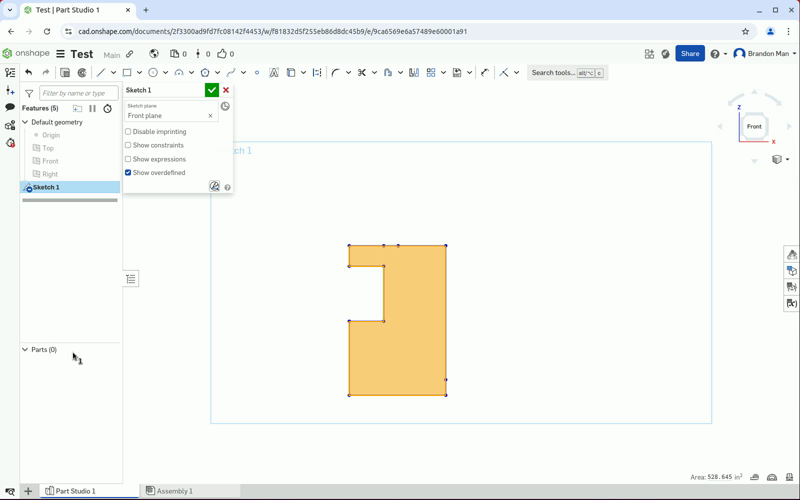
key(shift+y)
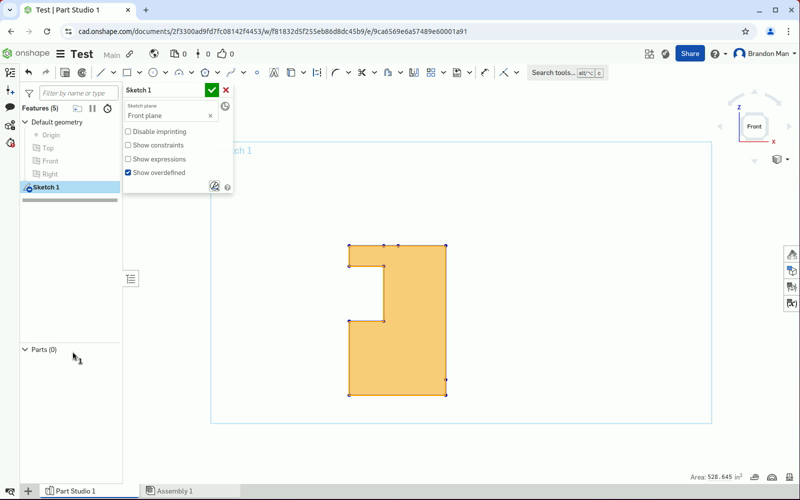
key(shift+e)
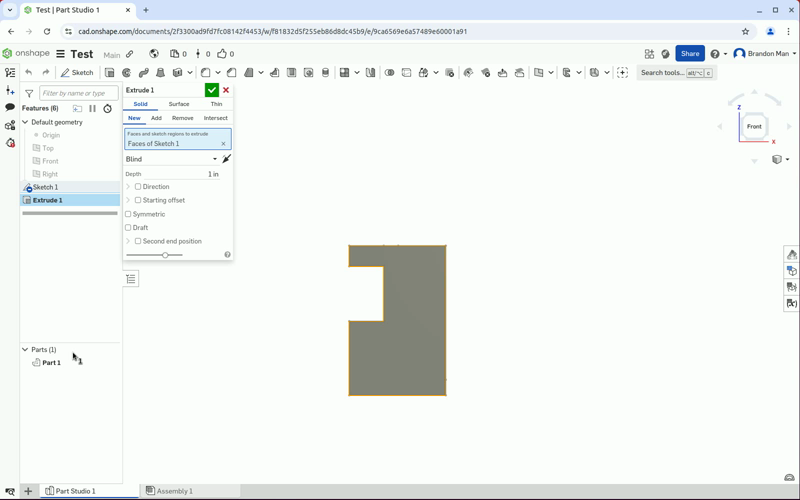
mouse_move(143, 106)
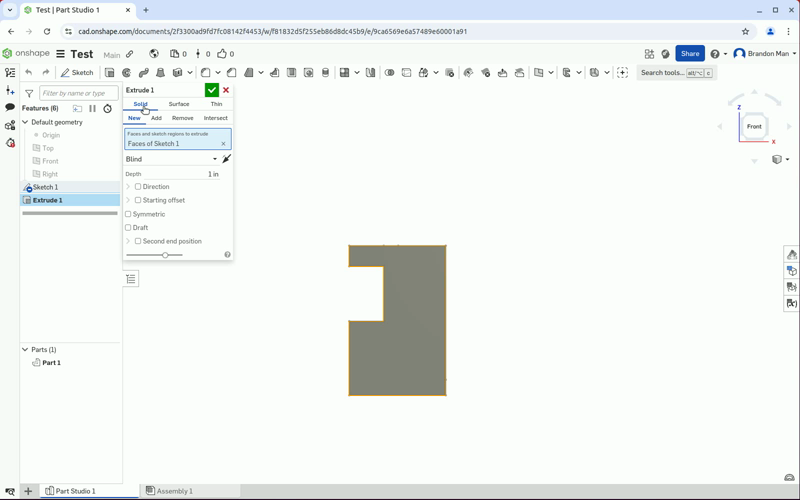
click(143, 106)
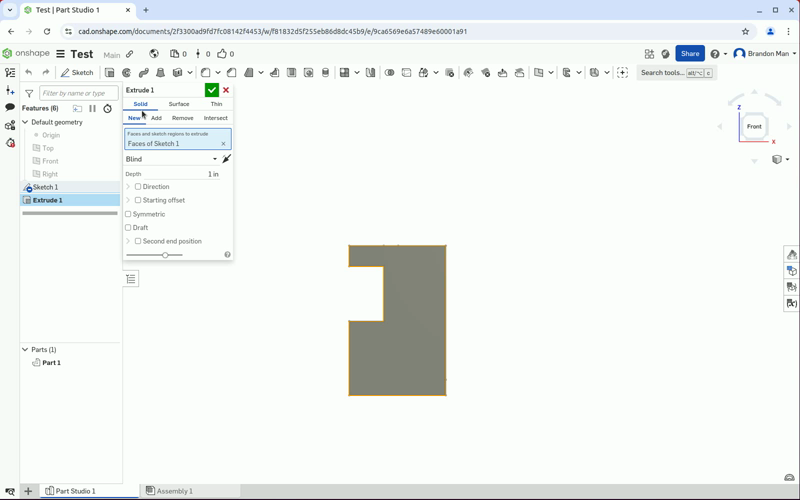
mouse_move(137, 120)
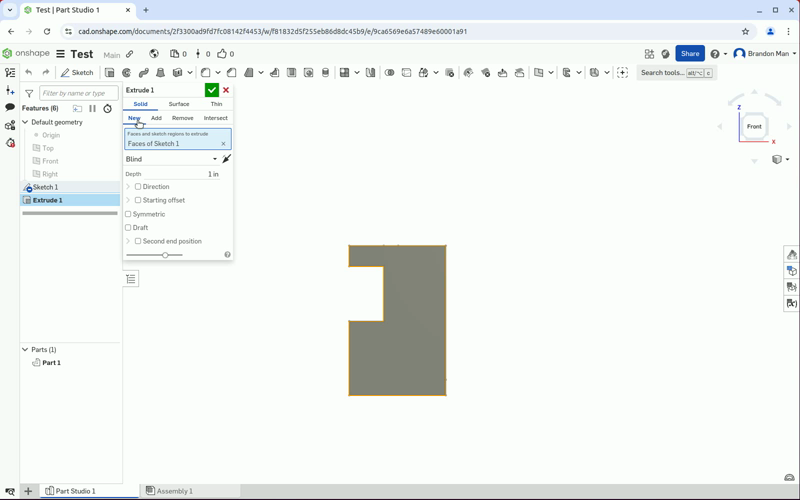
click(137, 120)
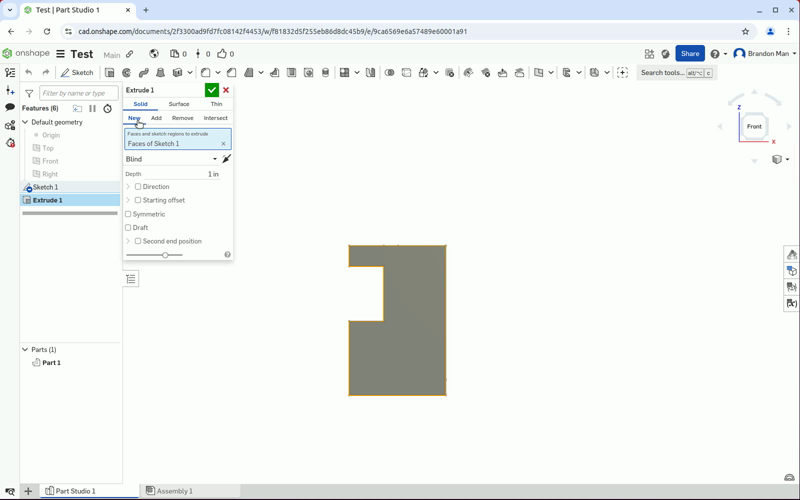
key(tab, 4)
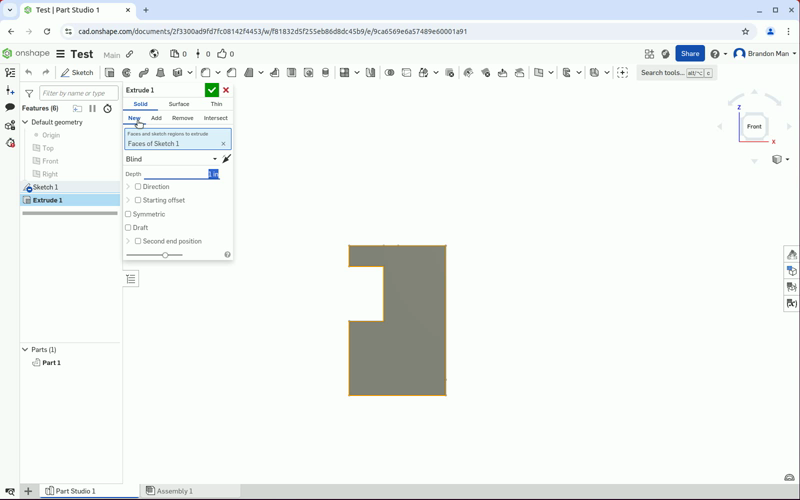
text(15.405)
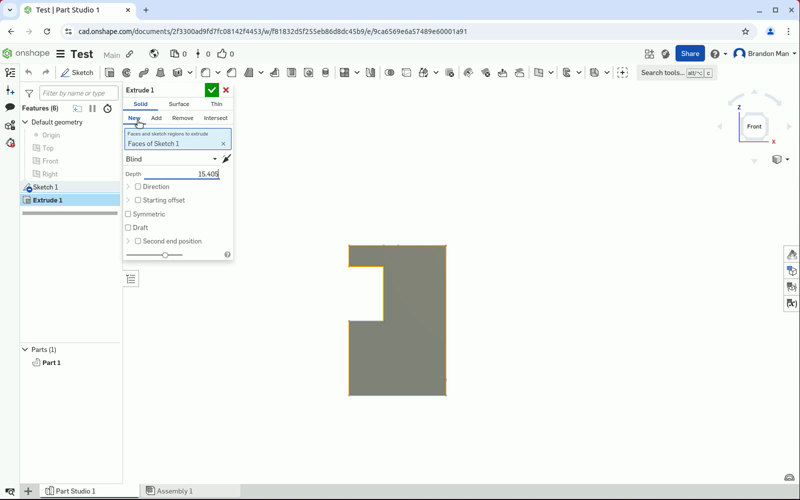
key(enter)
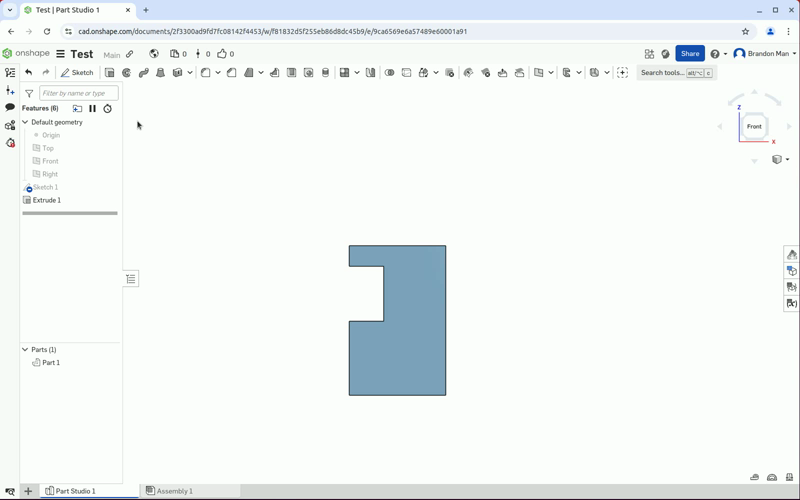
key(shift+h)
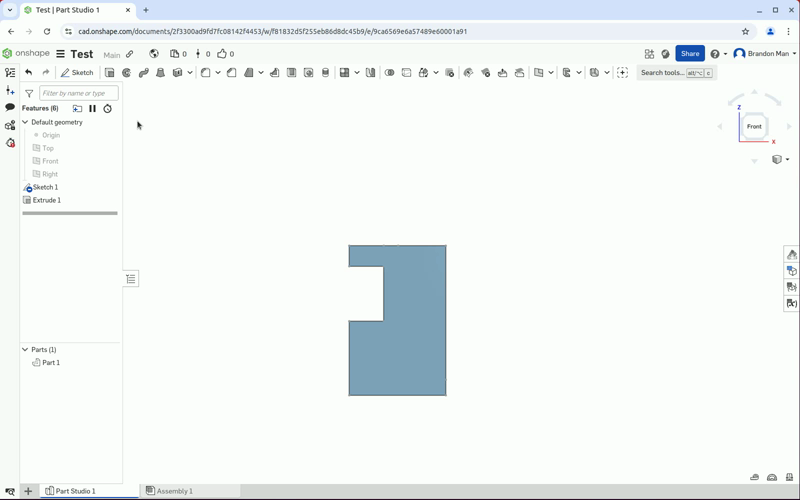
key(shift+h)
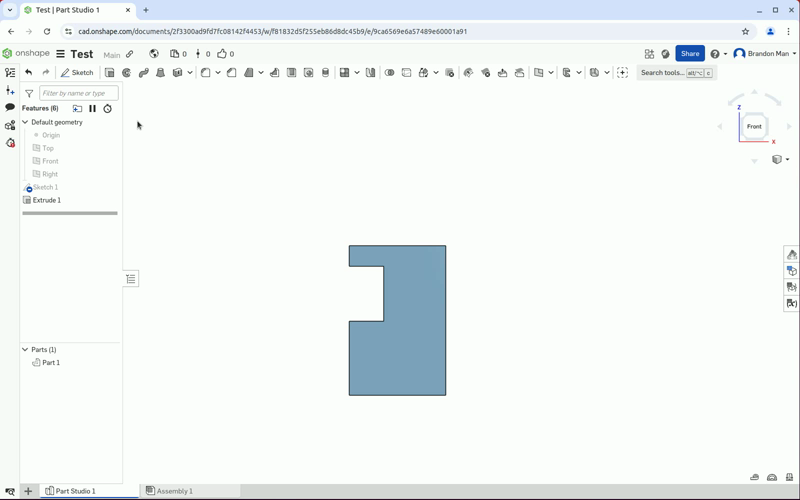
mouse_move(73, 189)
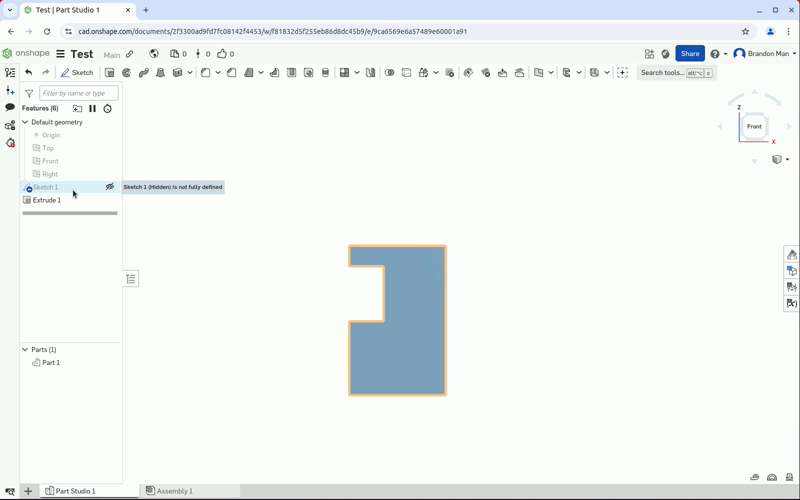
click(73, 189)
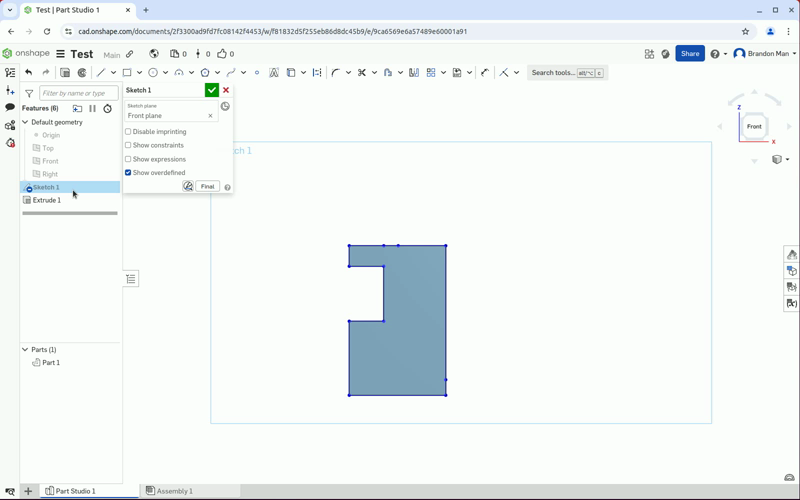
mouse_move(229, 92)
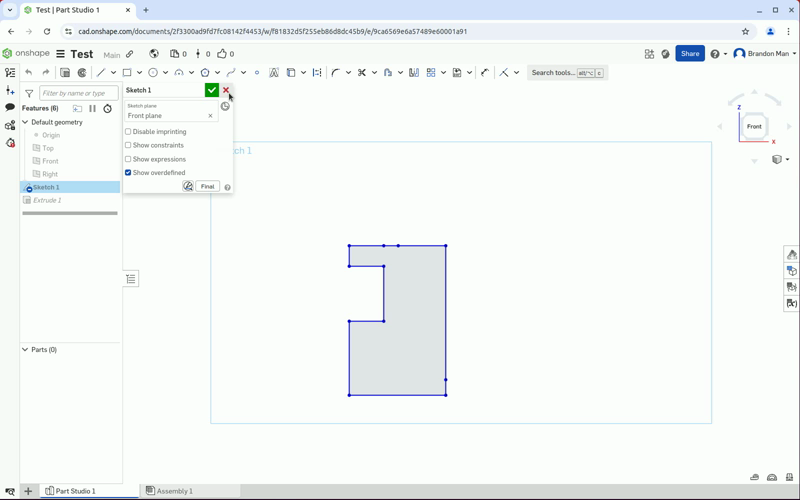
click(229, 92)
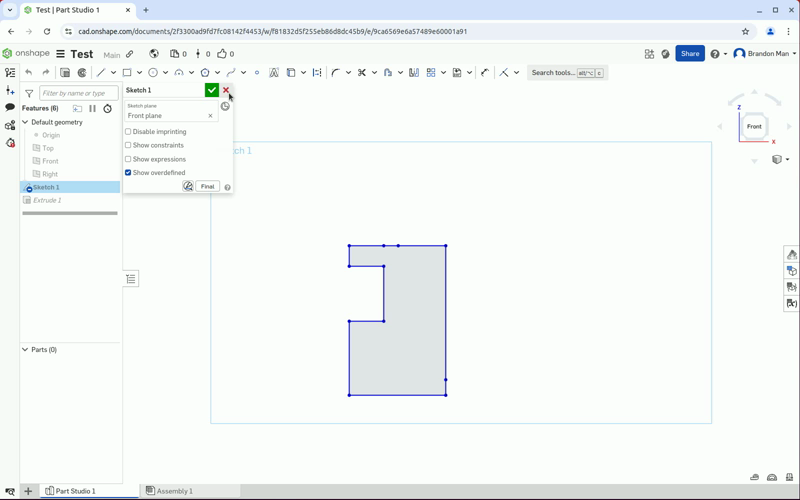
key(shift+s)
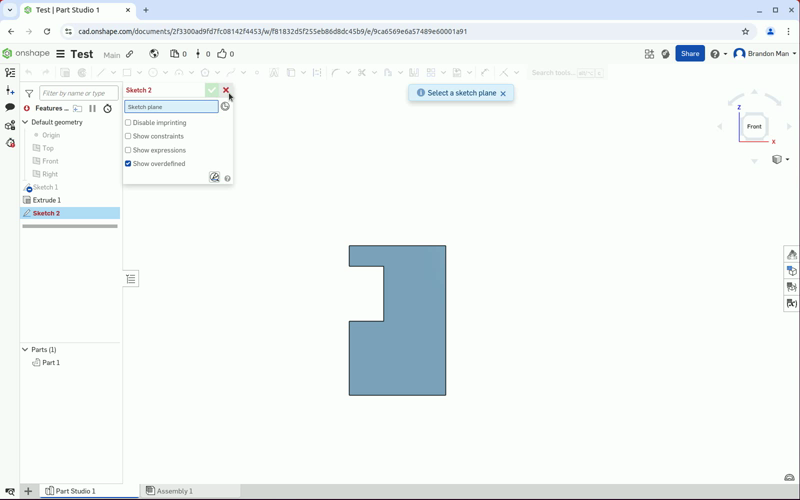
mouse_move(73, 163)
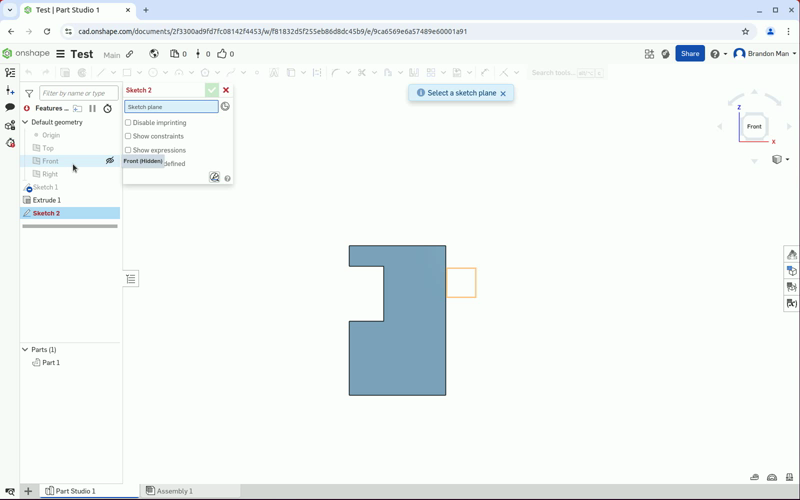
click(73, 163)
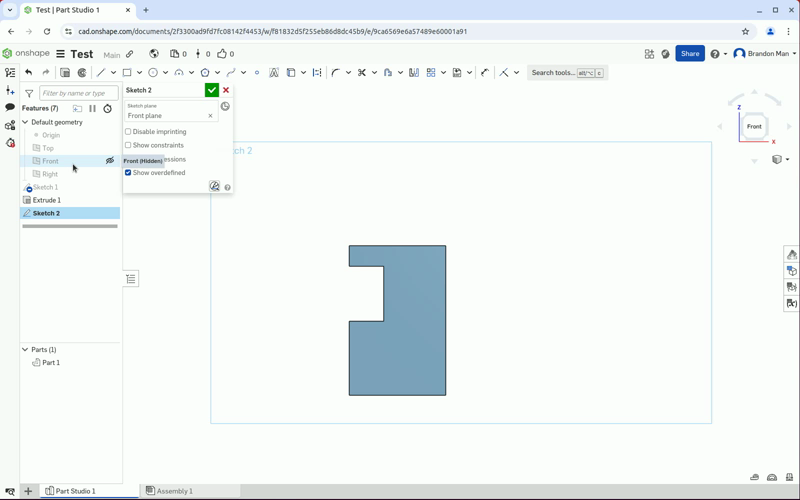
mouse_move(73, 352)
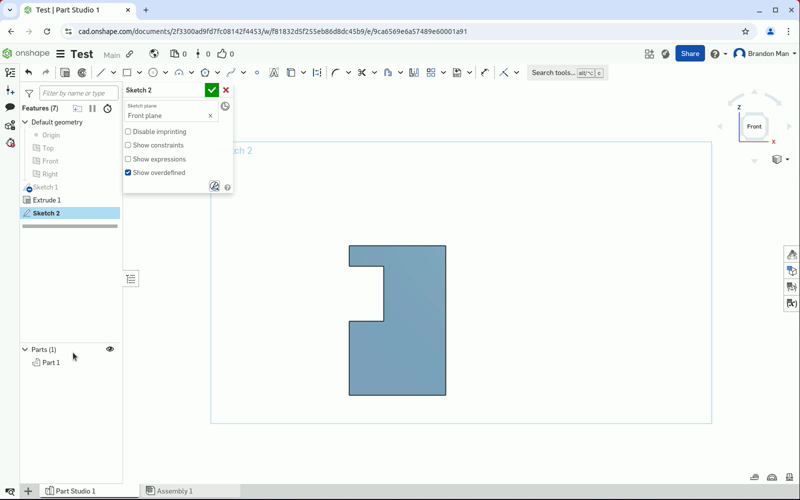
key(y)
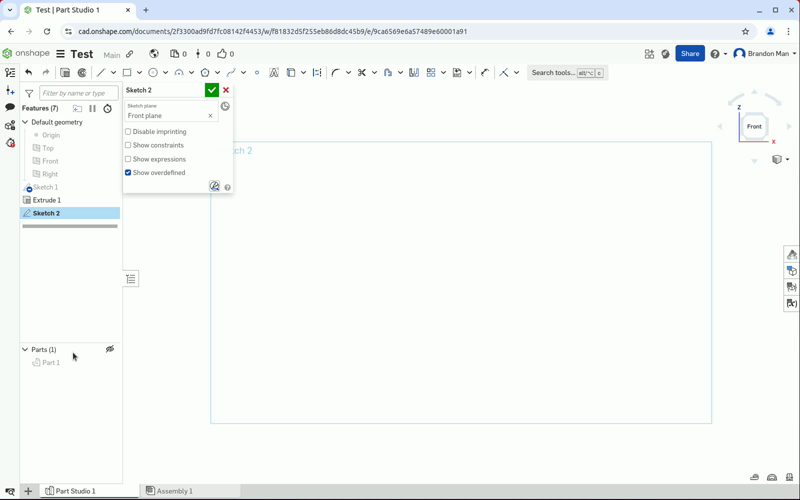
key(l)
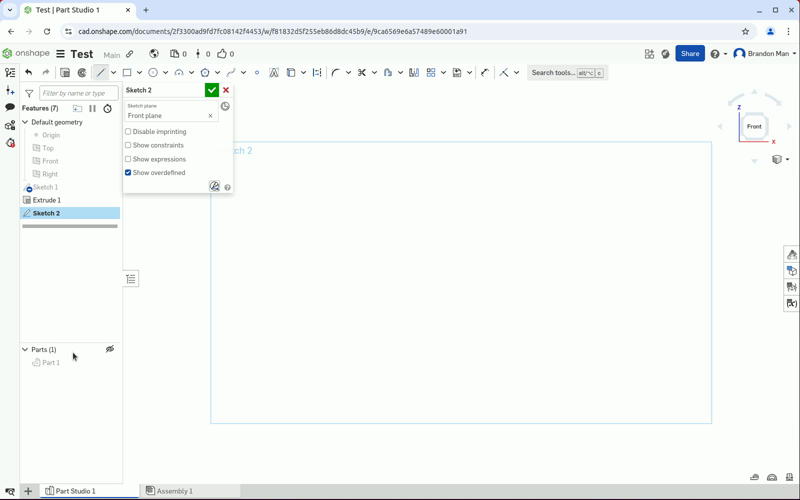
key_down(shift)
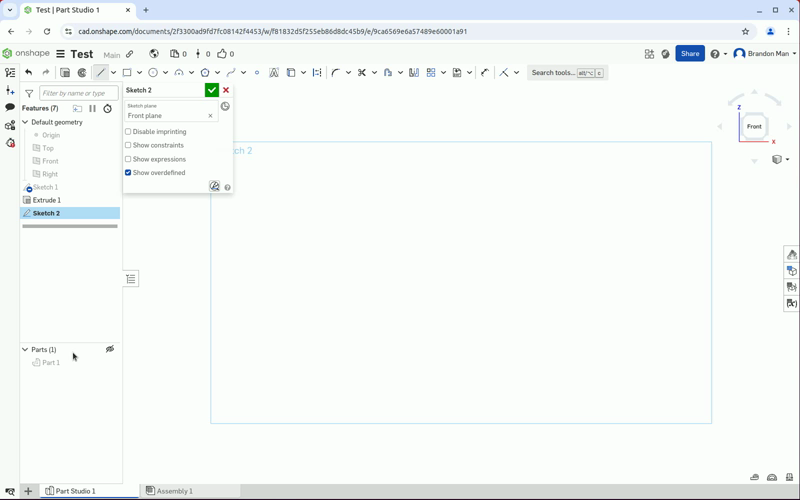
mouse_move(445, 395)
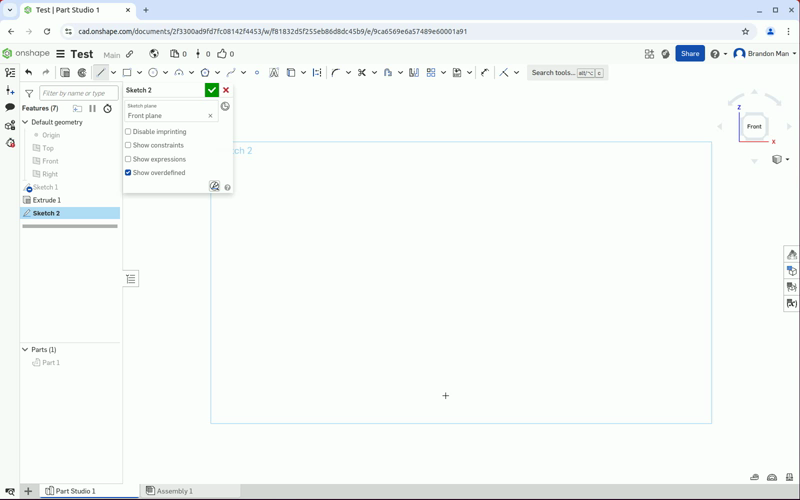
click(445, 395)
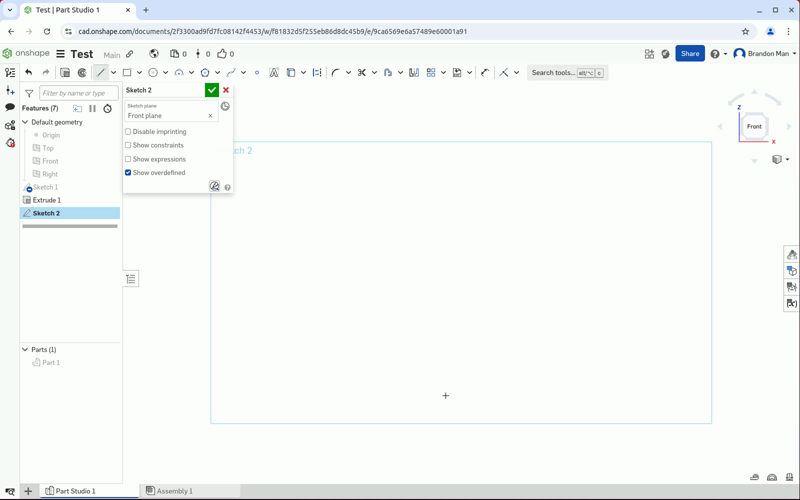
key_up(shift)
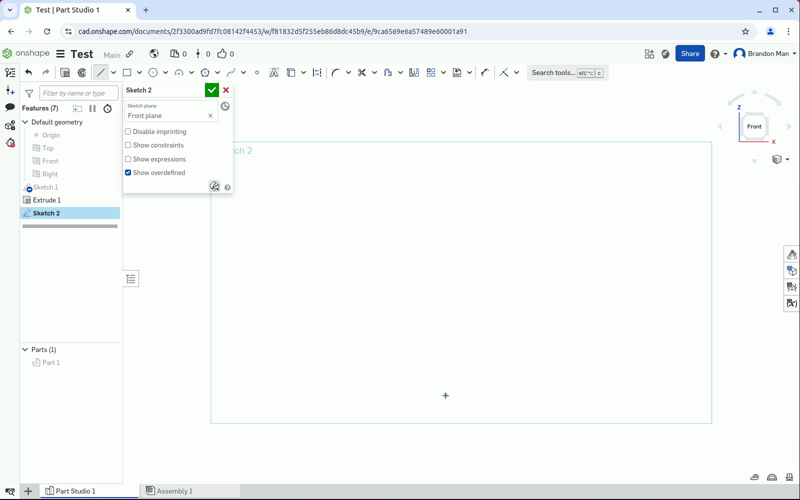
key_down(shift)
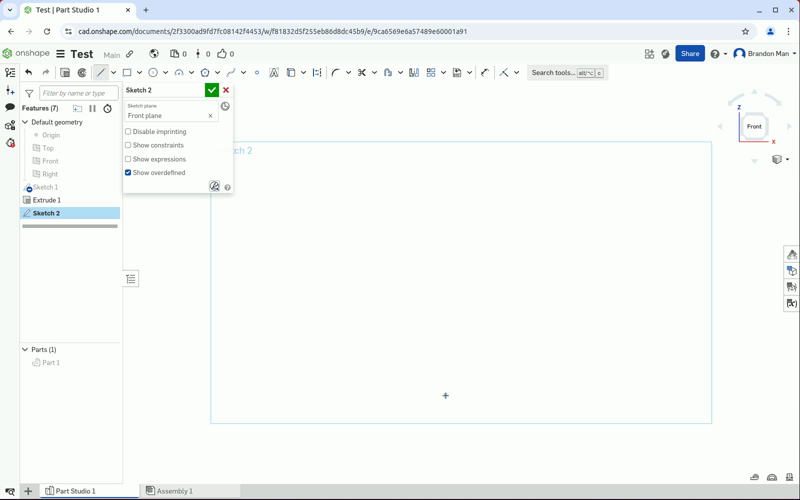
mouse_move(475, 395)
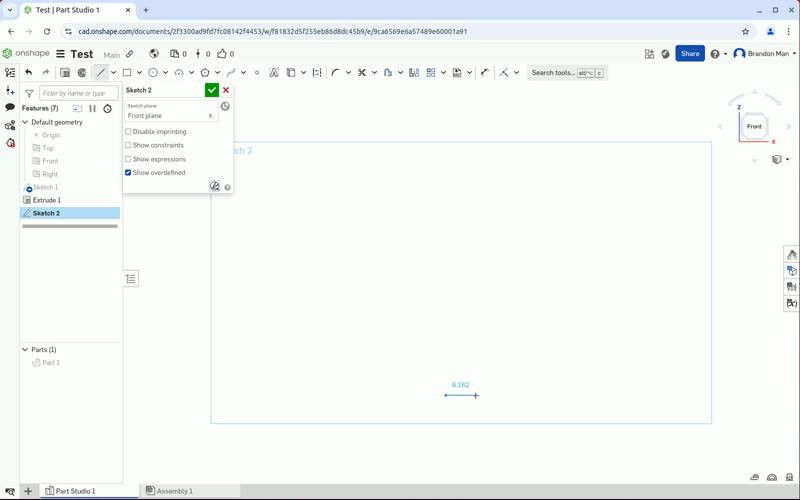
mouse_move(464, 395)
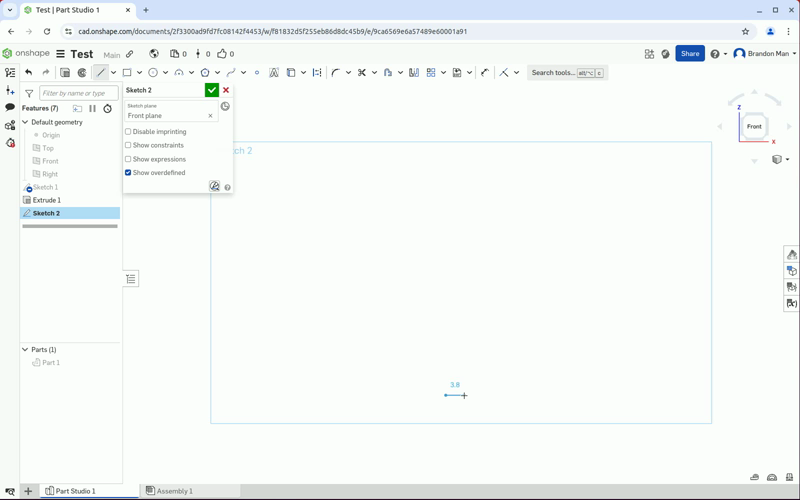
click(464, 395)
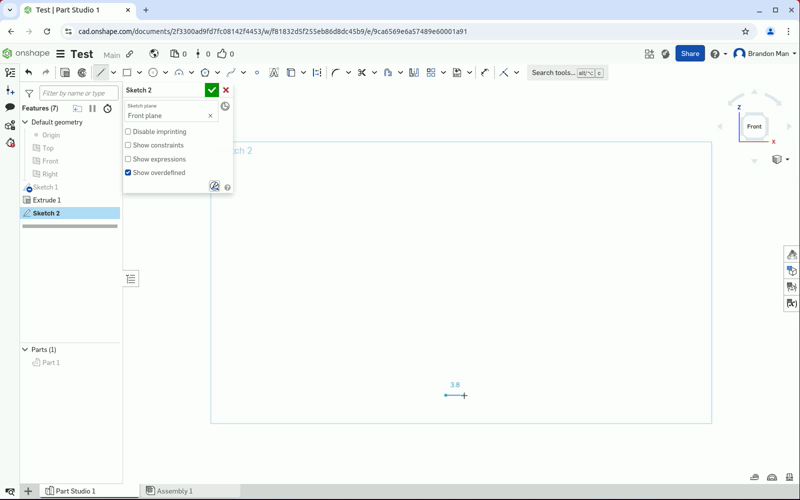
key_up(shift)
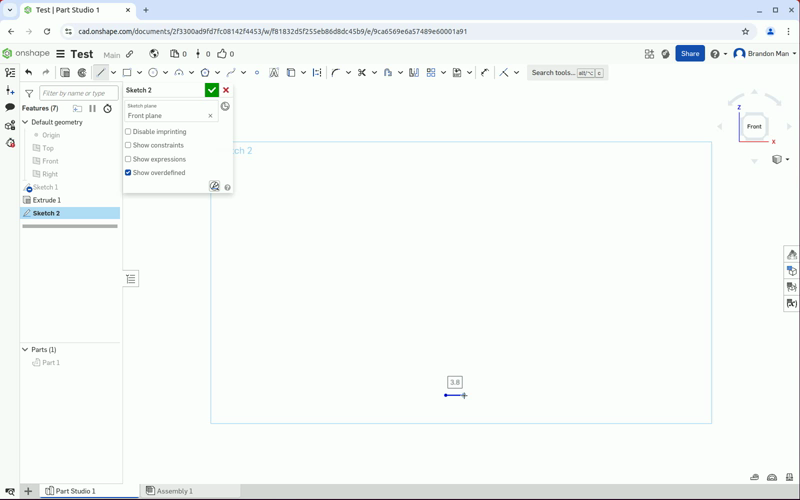
key_down(shift)
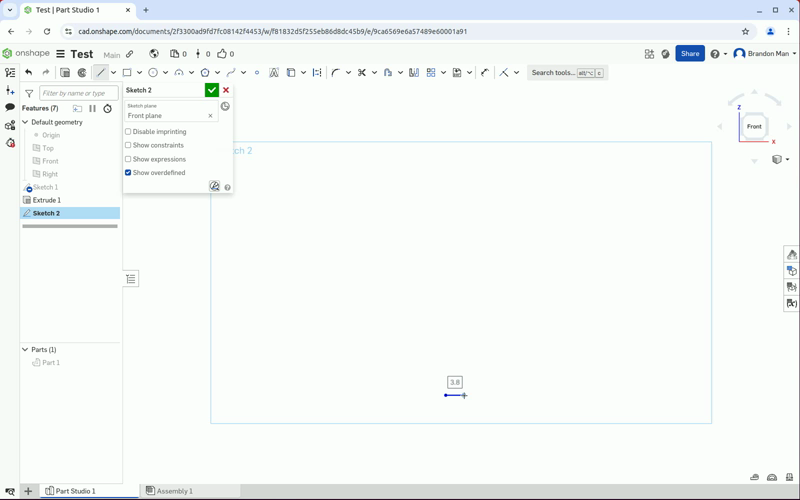
mouse_move(494, 395)
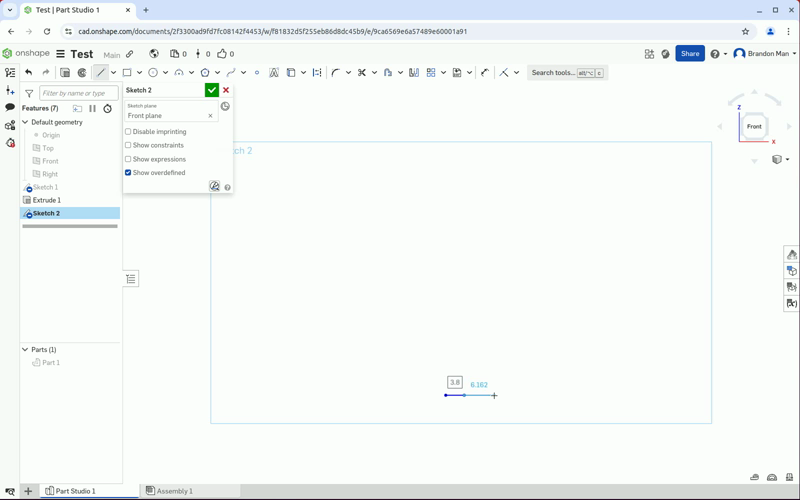
mouse_move(464, 379)
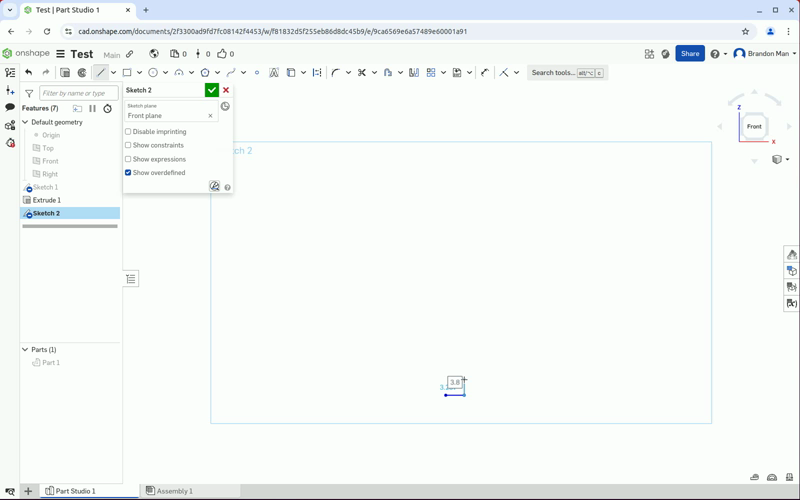
click(464, 379)
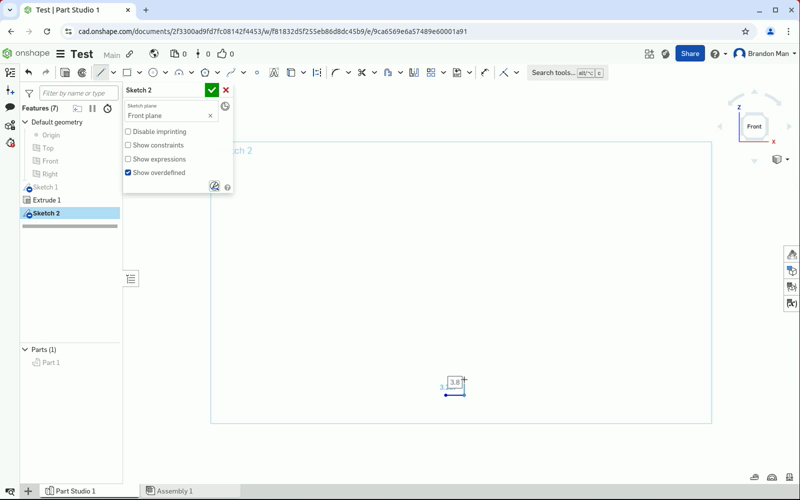
key_up(shift)
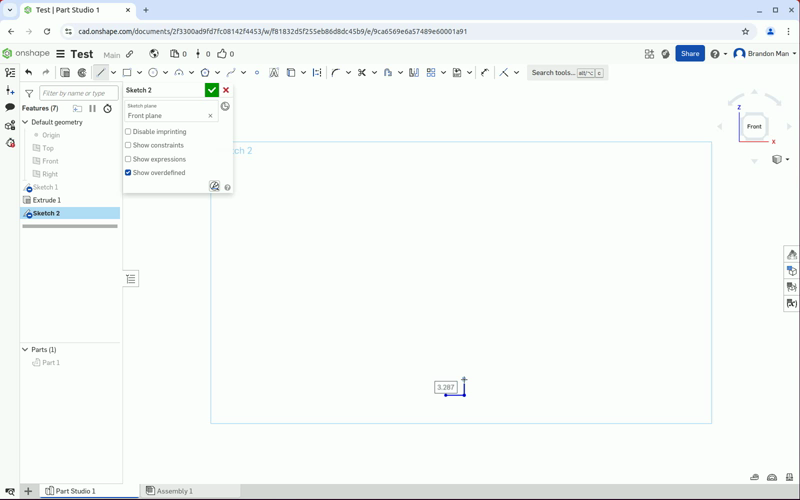
key_down(shift)
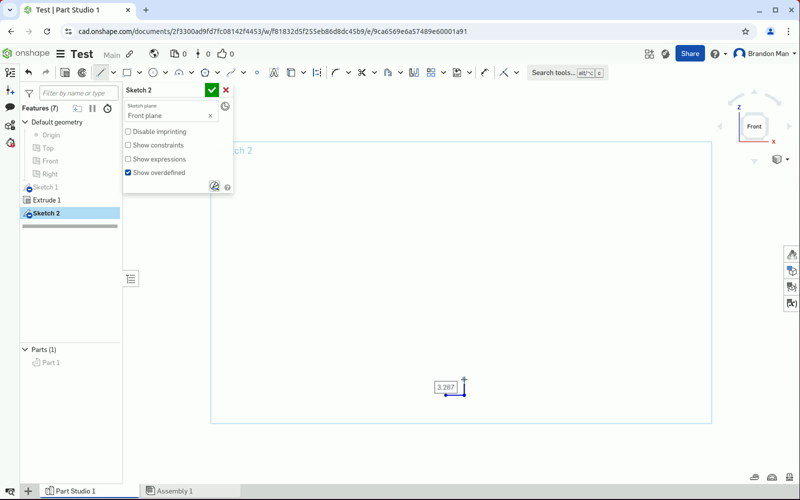
mouse_move(494, 379)
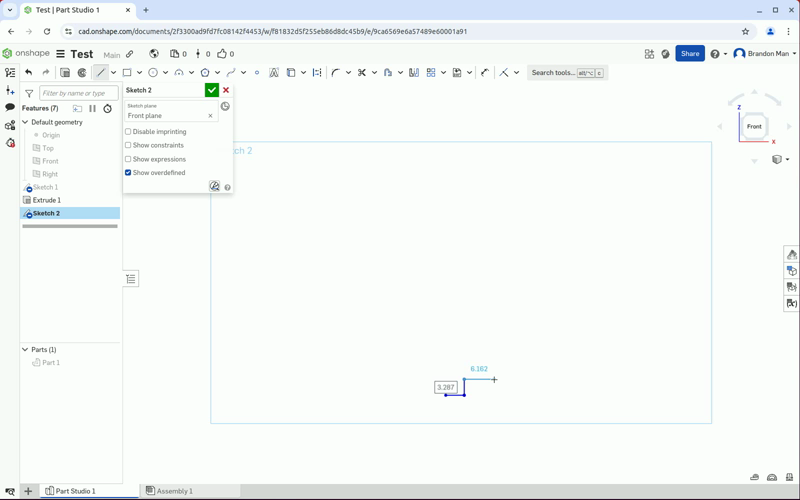
mouse_move(445, 379)
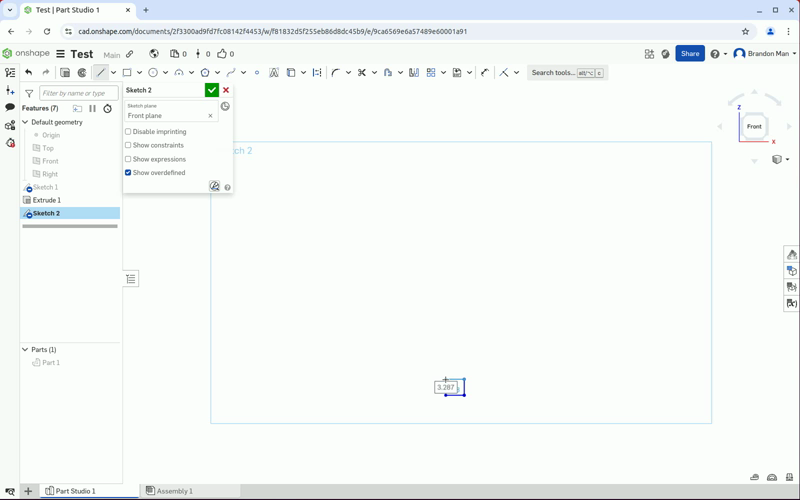
click(445, 379)
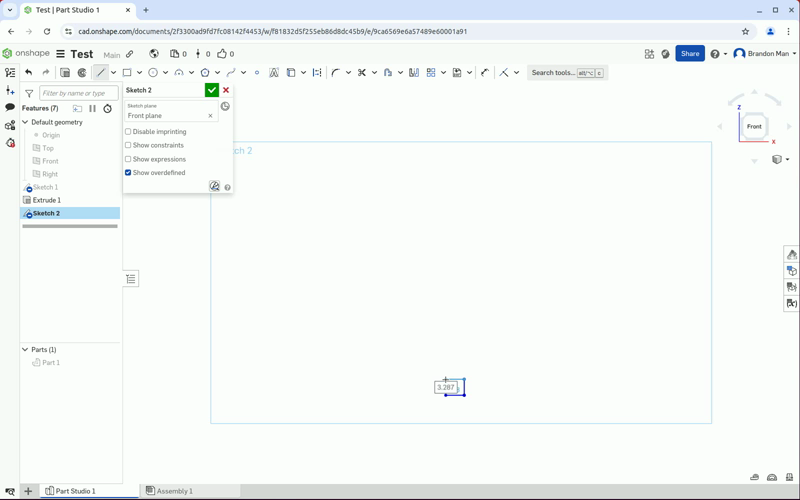
key_up(shift)
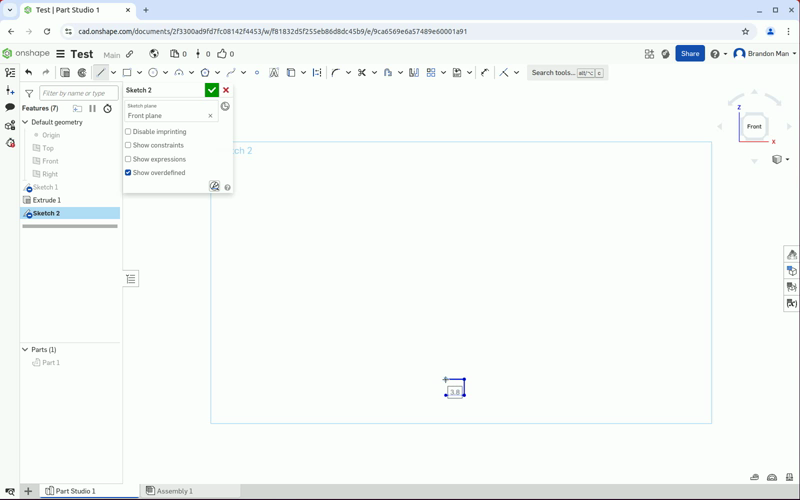
mouse_move(475, 379)
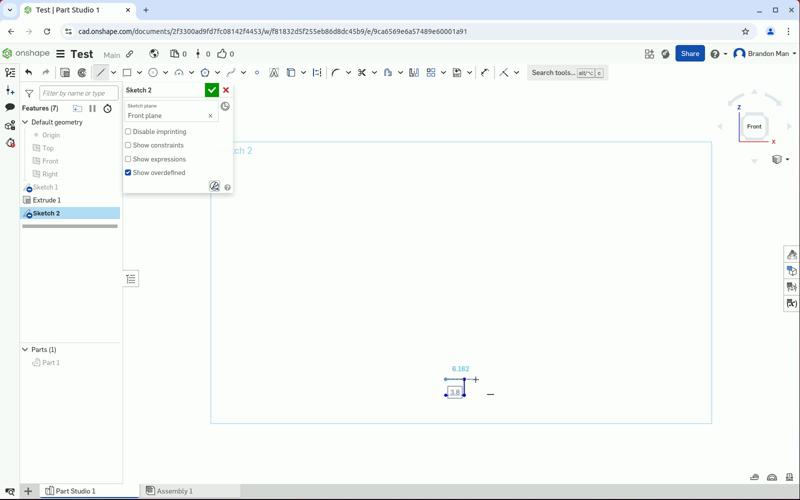
key_down(shift)
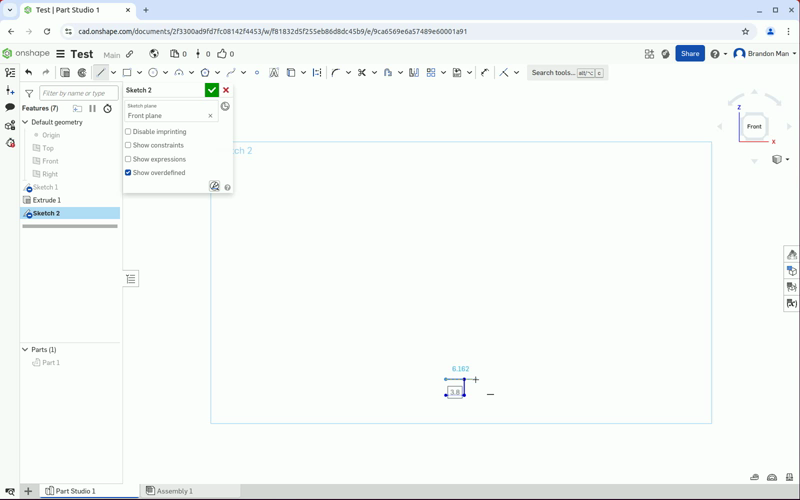
mouse_move(445, 395)
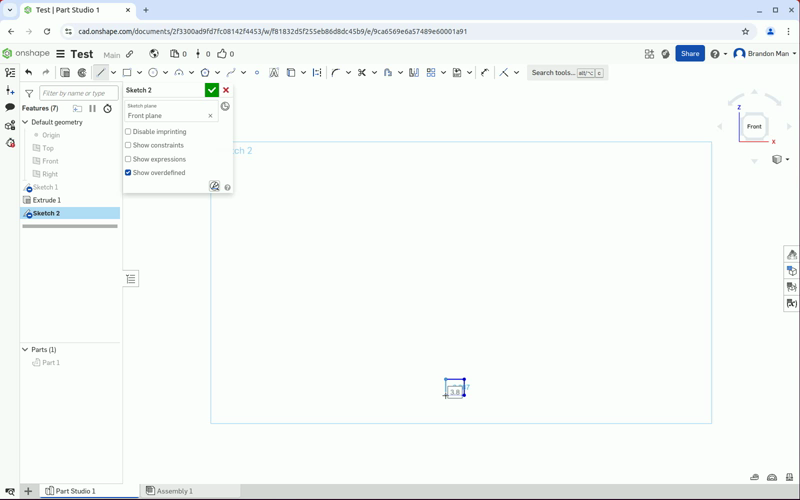
key_up(shift)
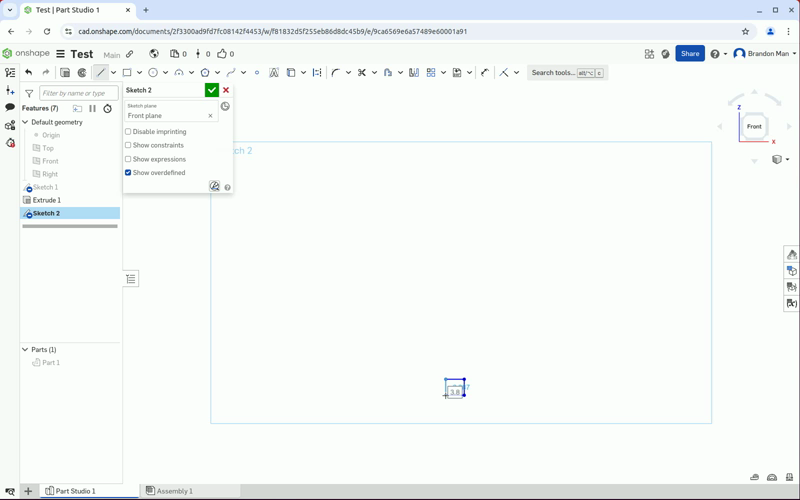
click(445, 395)
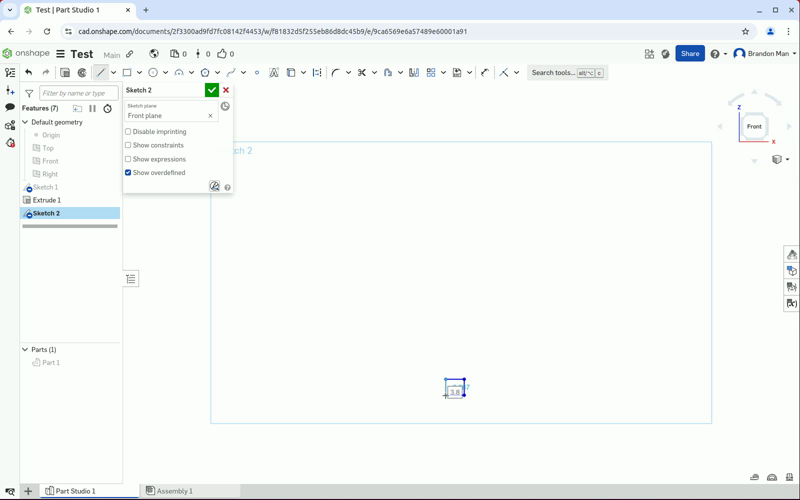
key(esc)
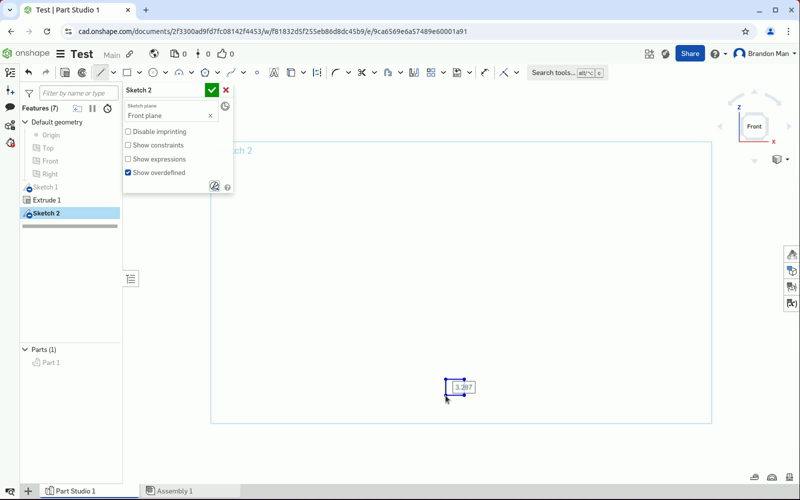
mouse_move(454, 380)
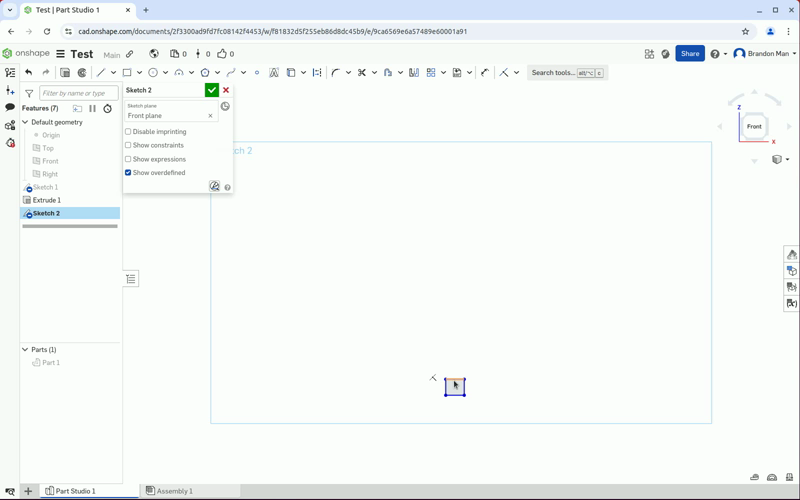
scroll(6)
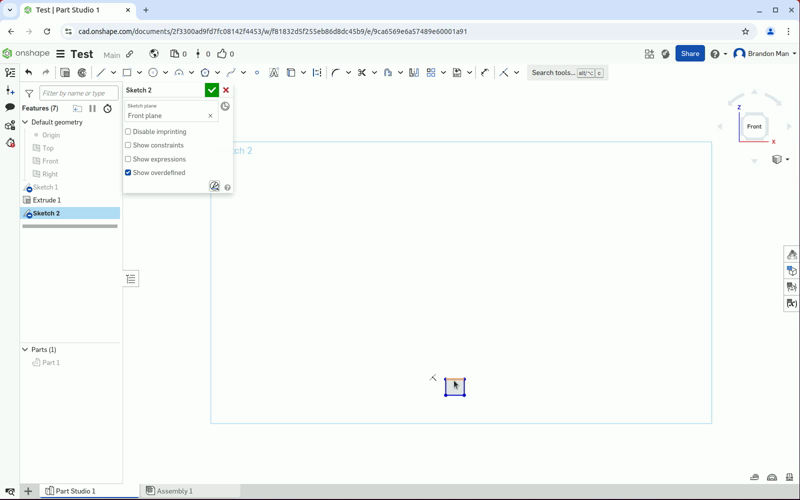
scroll(6)
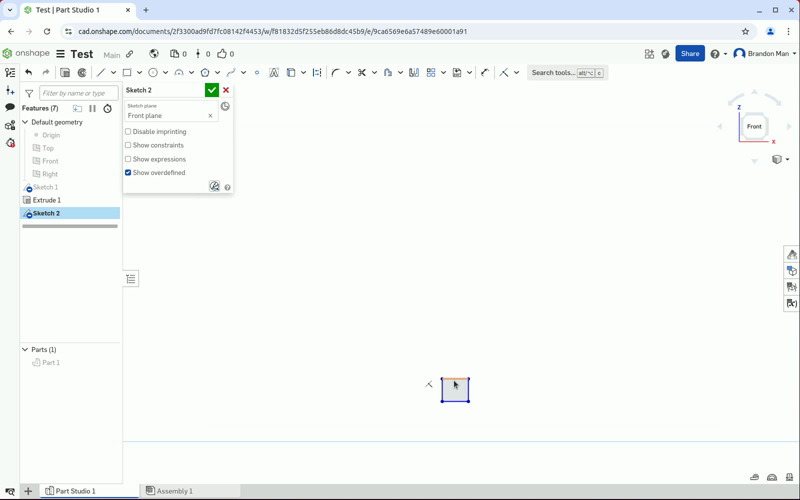
scroll(6)
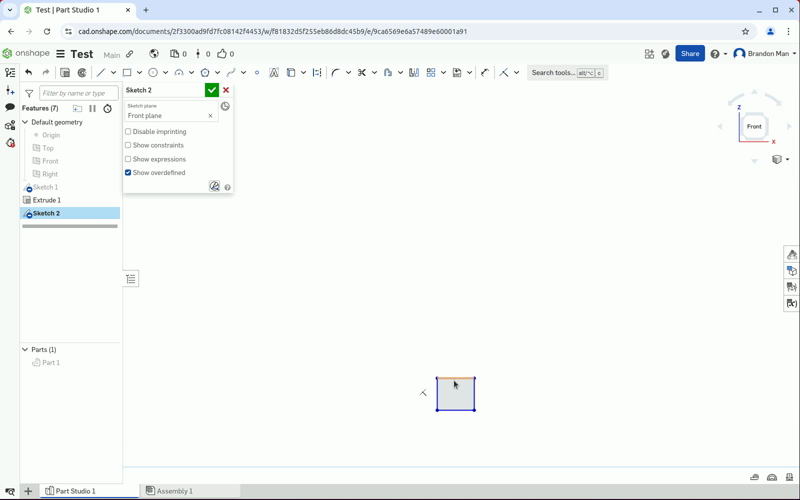
scroll(6)
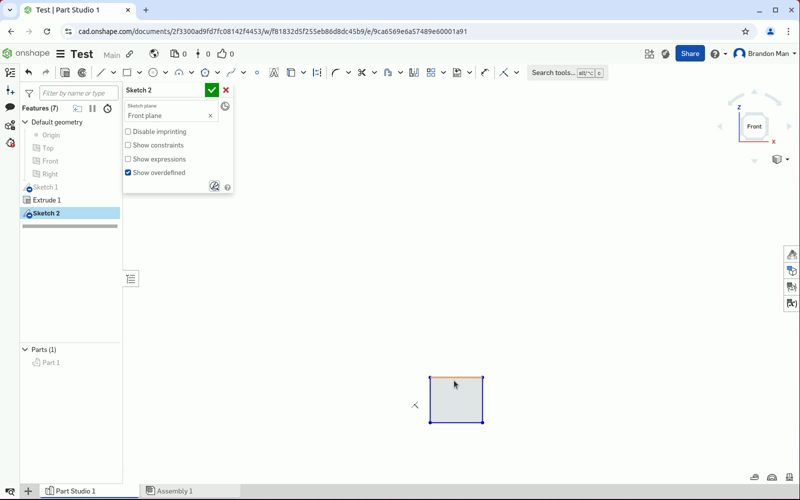
scroll(6)
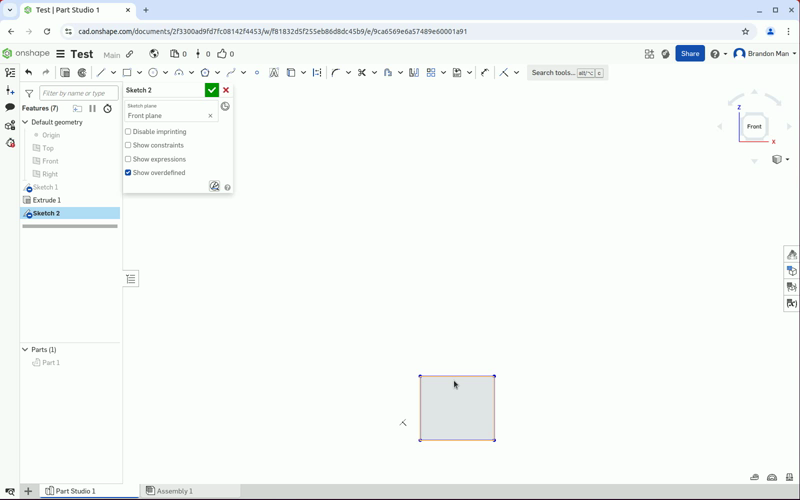
scroll(6)
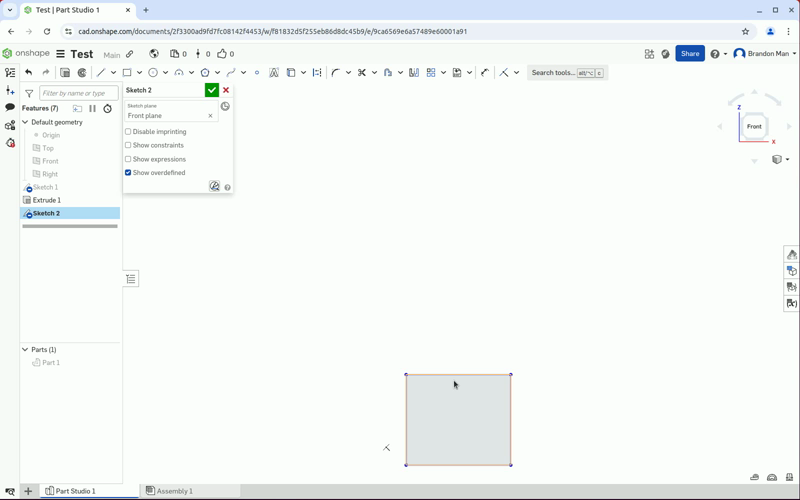
scroll(6)
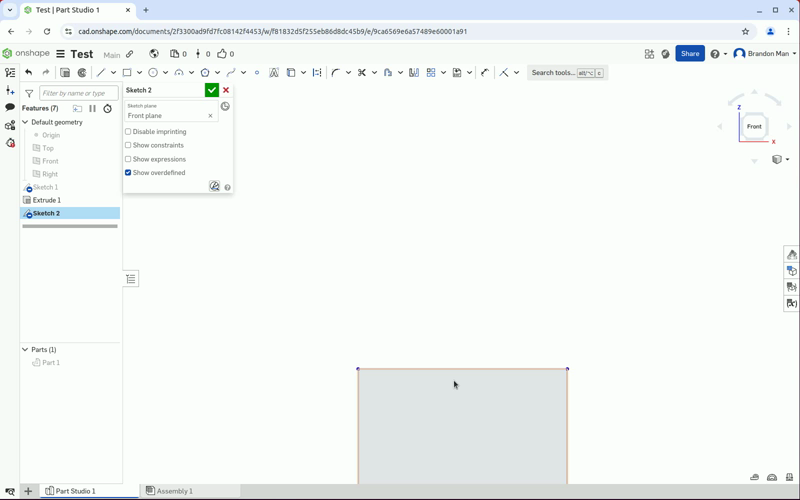
click(454, 380)
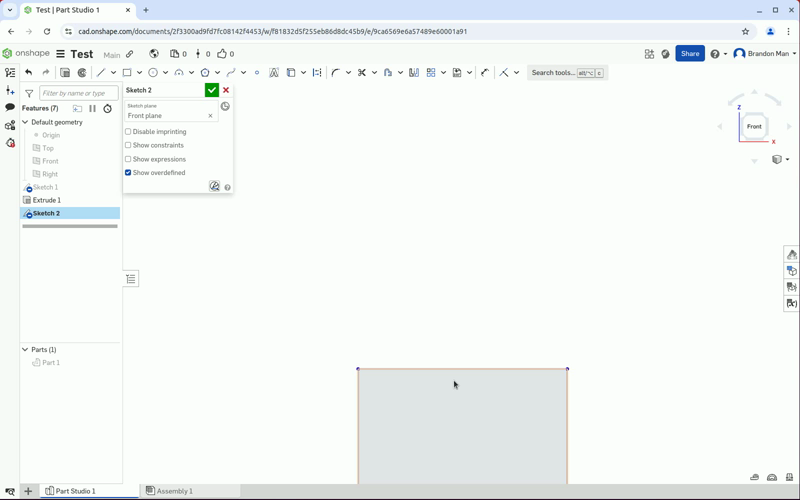
scroll(-6)
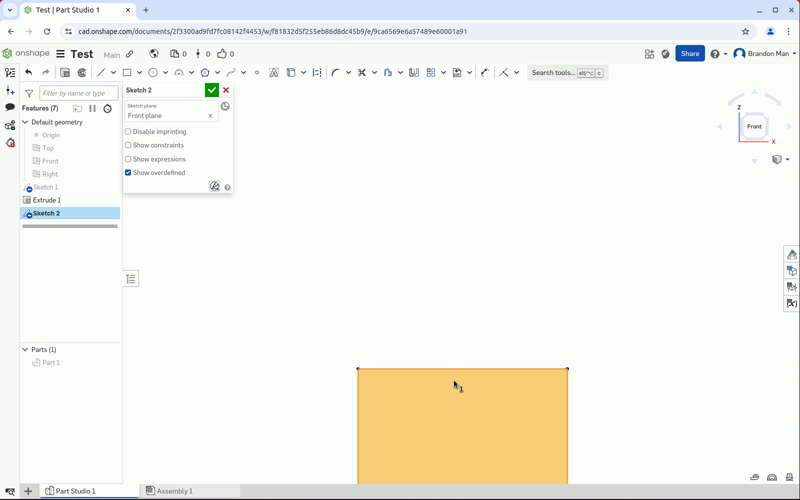
scroll(-6)
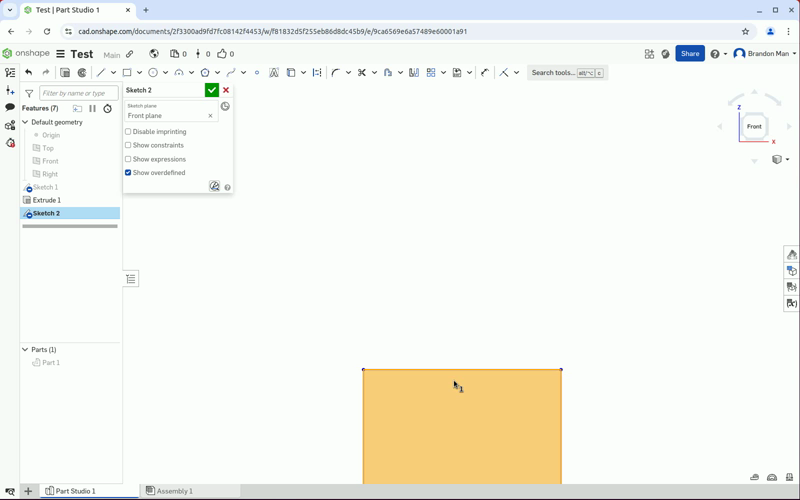
scroll(-6)
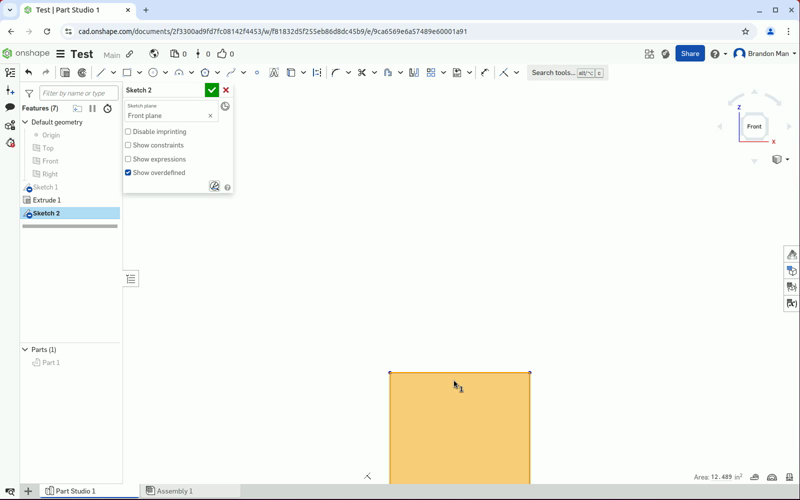
scroll(-6)
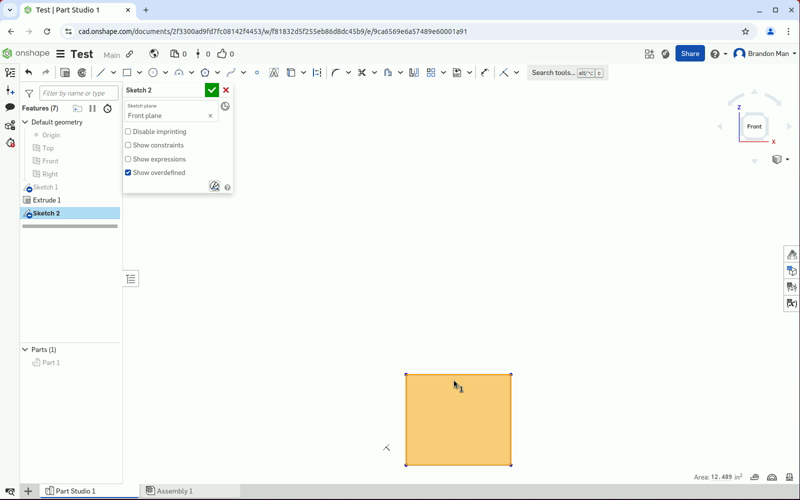
scroll(-6)
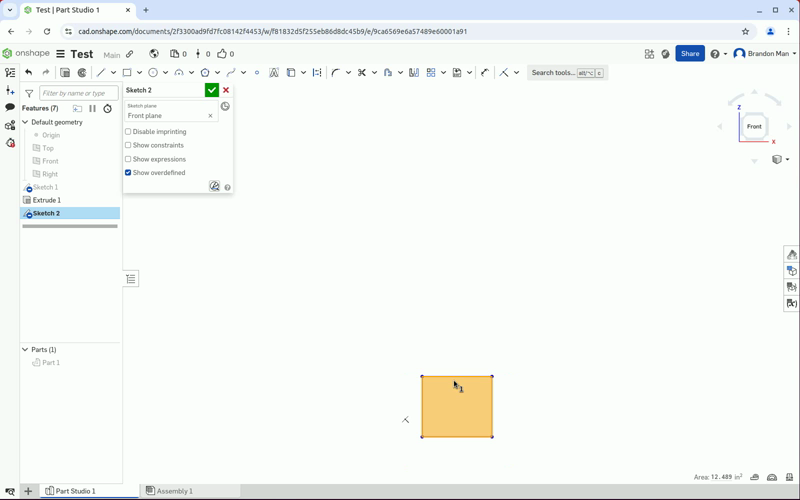
scroll(-6)
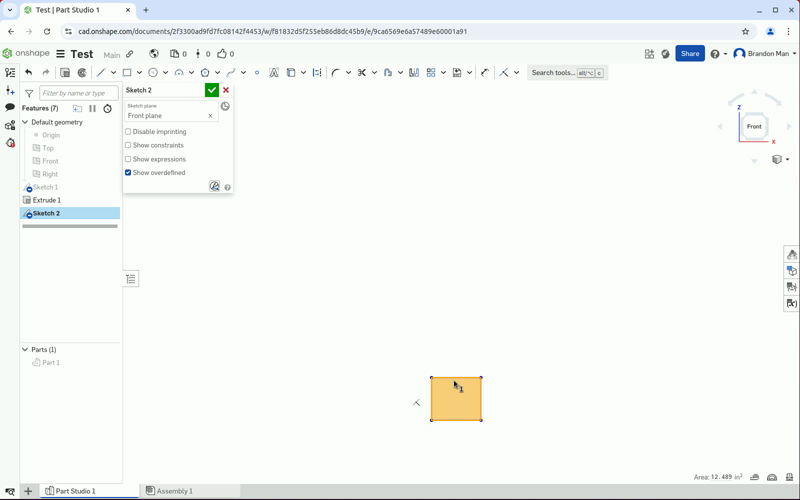
scroll(-6)
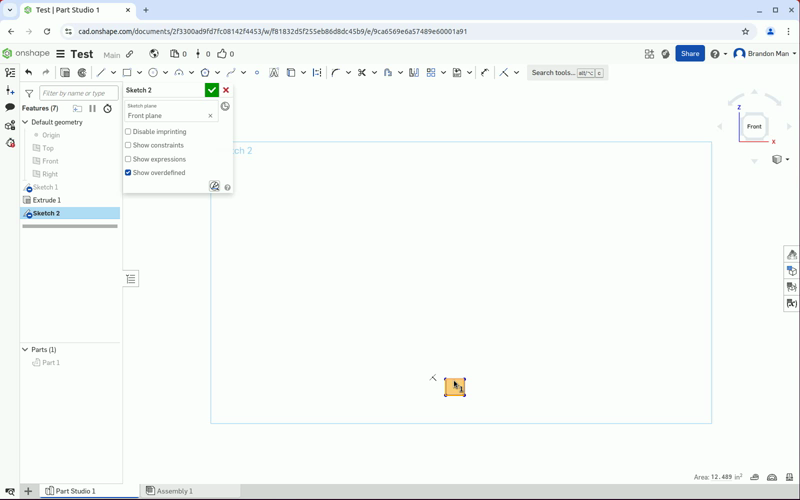
mouse_move(73, 352)
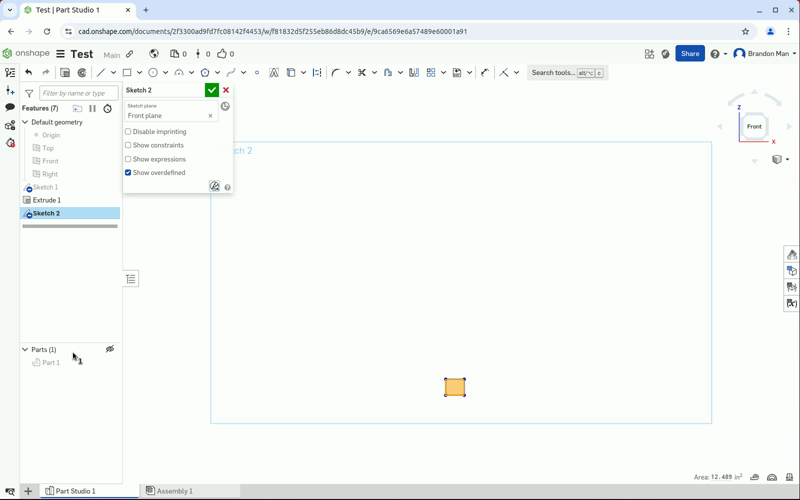
key(shift+y)
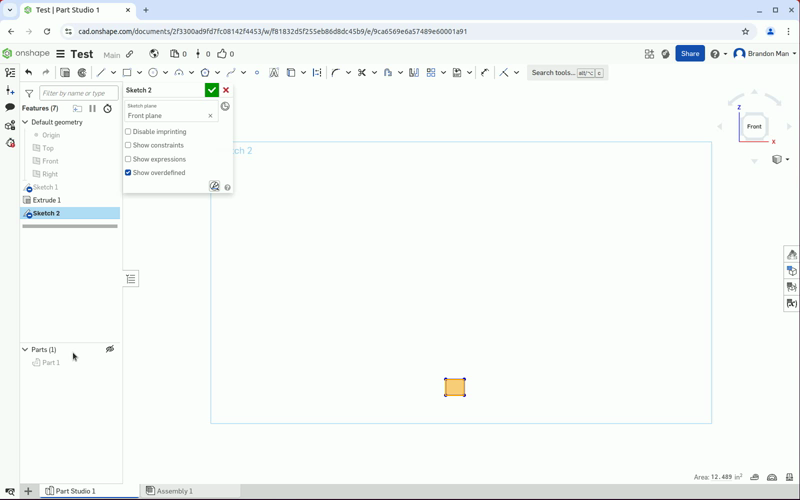
key(shift+e)
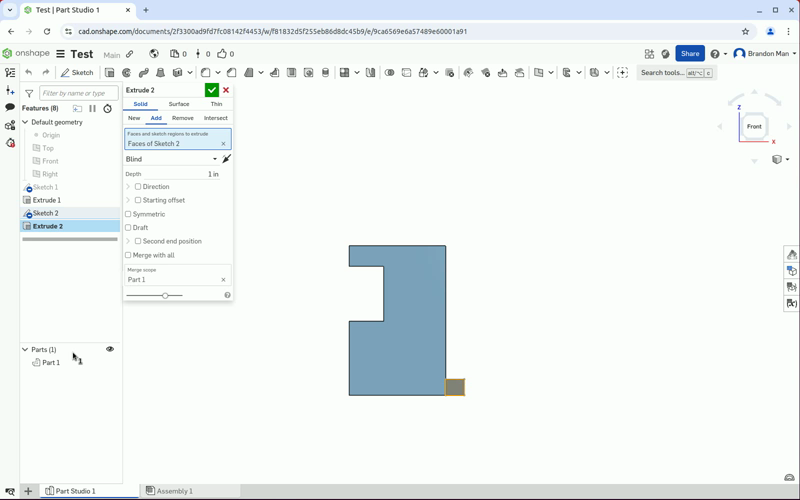
mouse_move(143, 106)
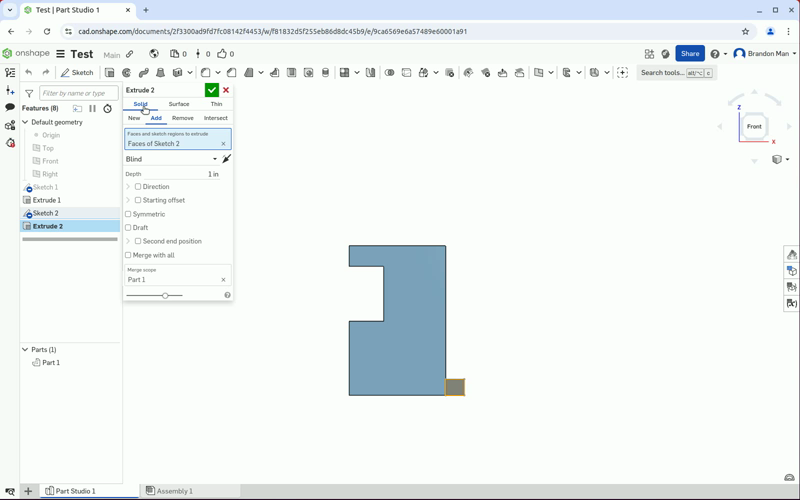
click(143, 106)
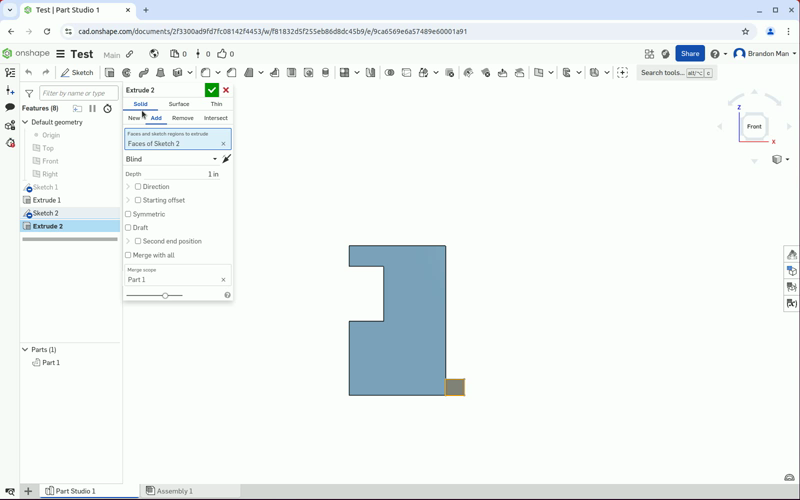
mouse_move(137, 120)
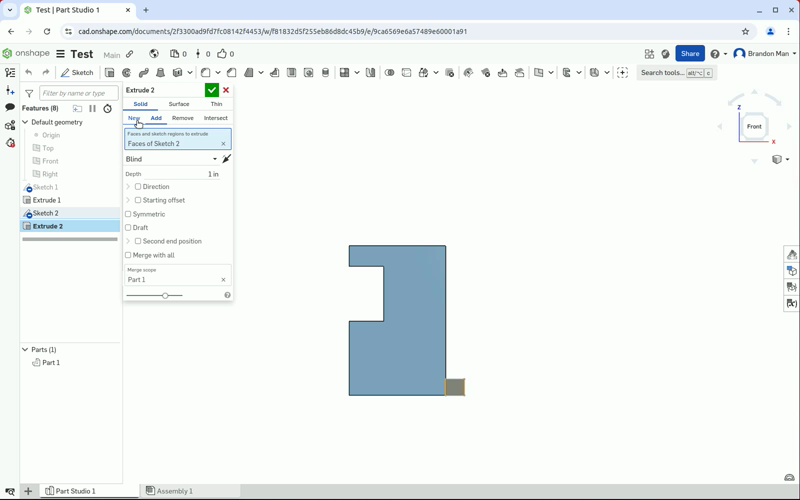
click(137, 120)
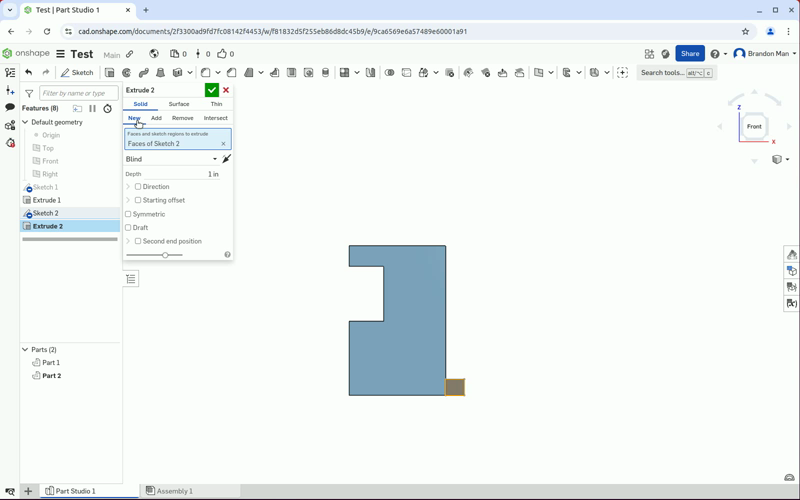
key(tab, 4)
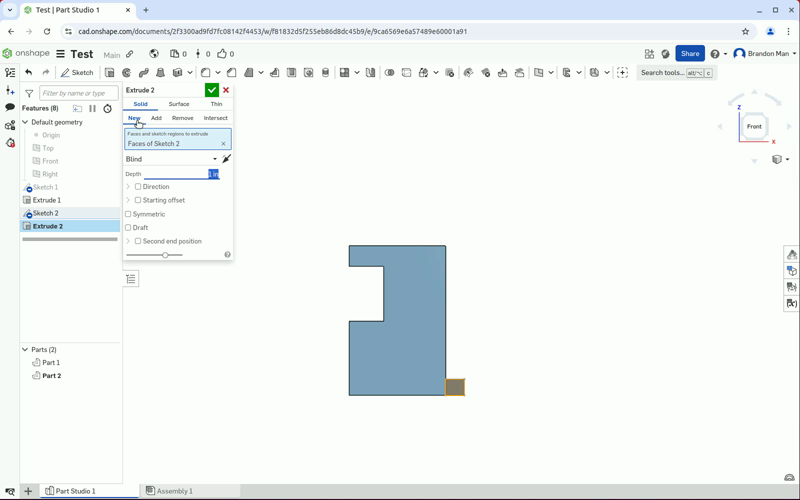
text(15.405)
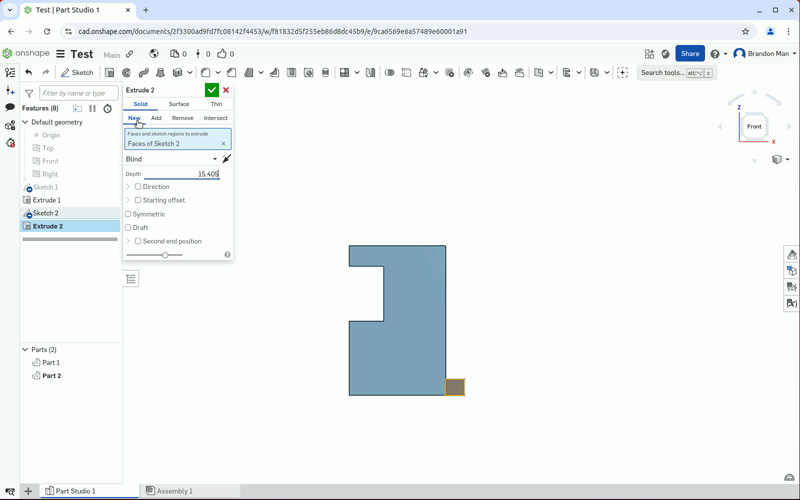
key(enter)
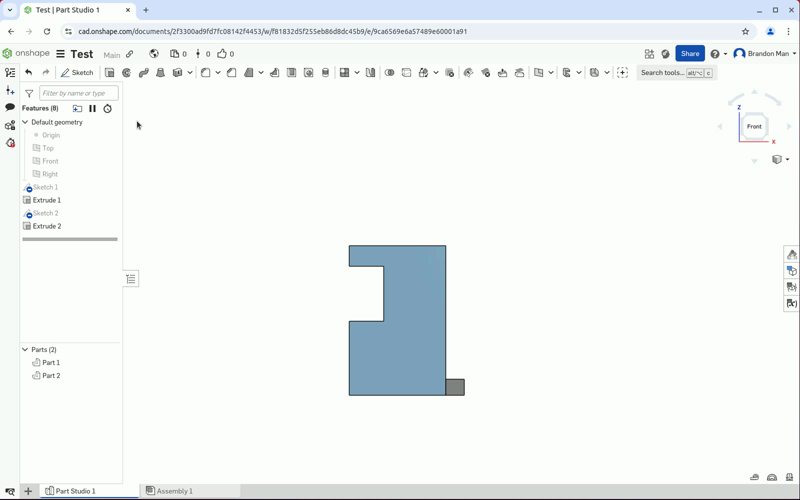
key(shift+h)
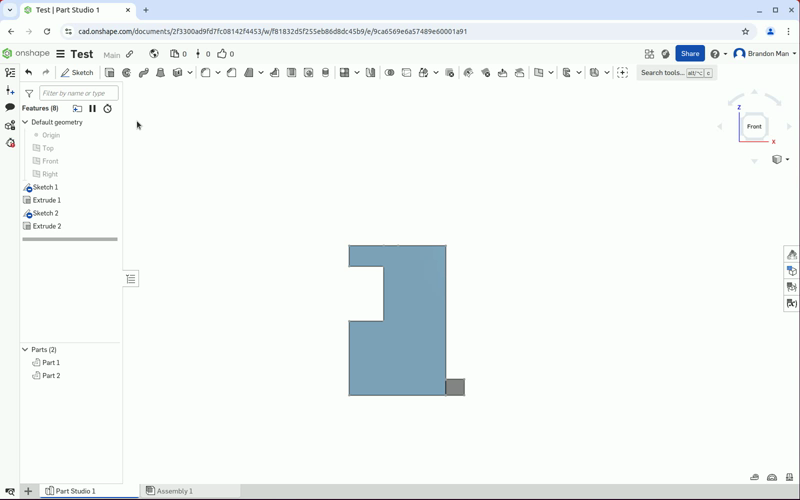
key(shift+h)
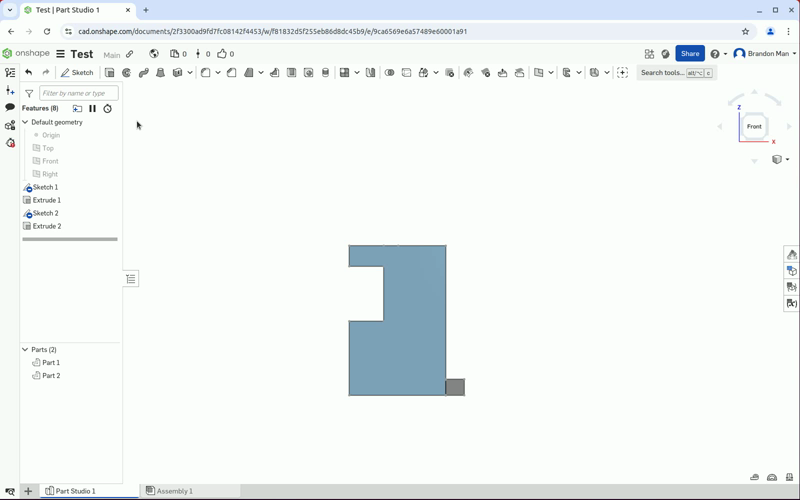
key(shift+7)
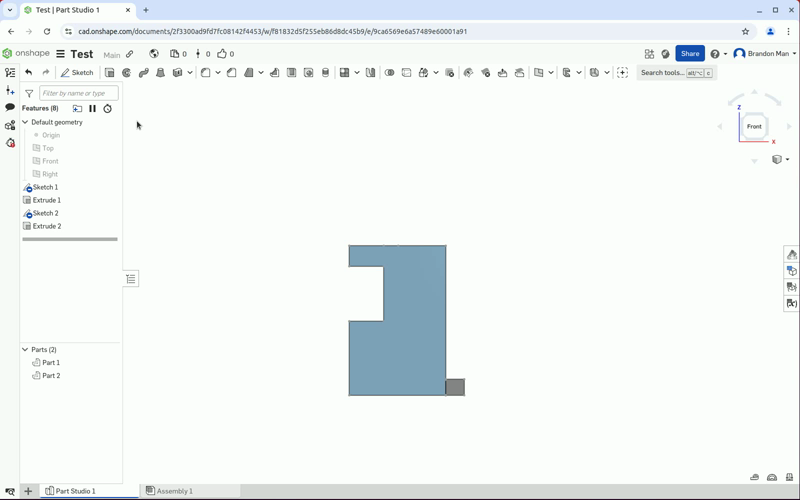
key(left, 2)
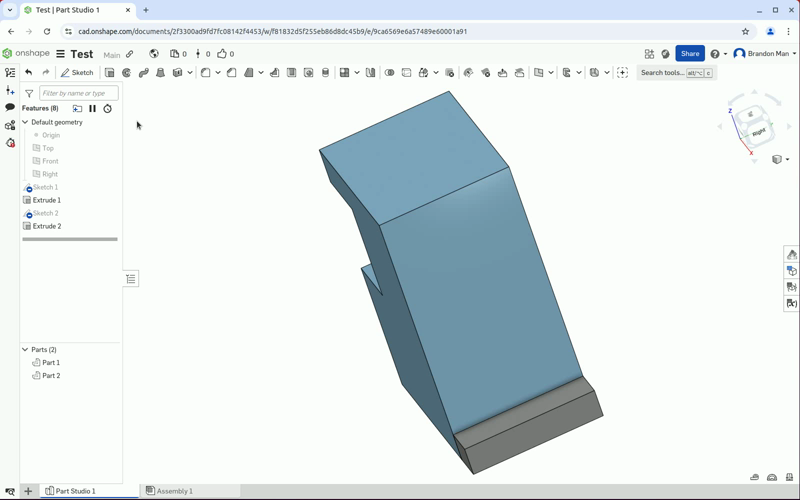
key(down, 2)
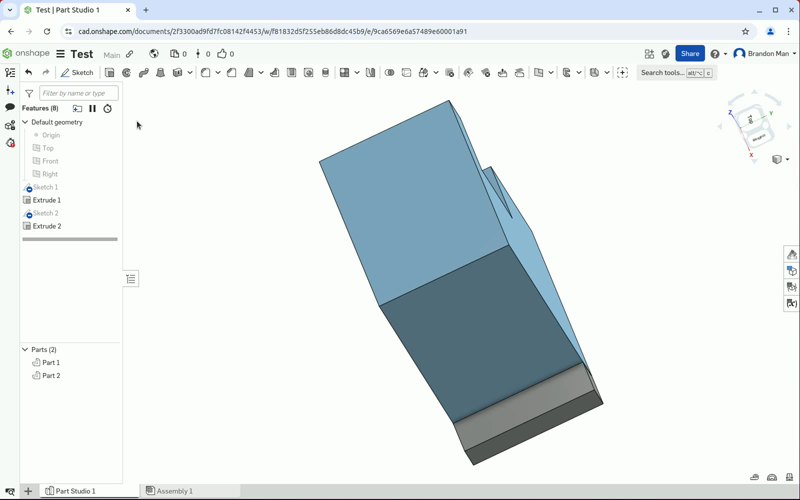
key(up, 2)
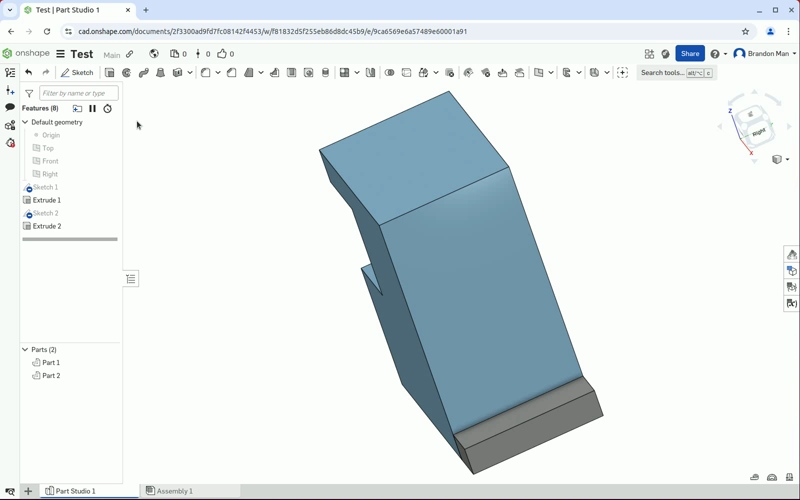
key(right, 2)
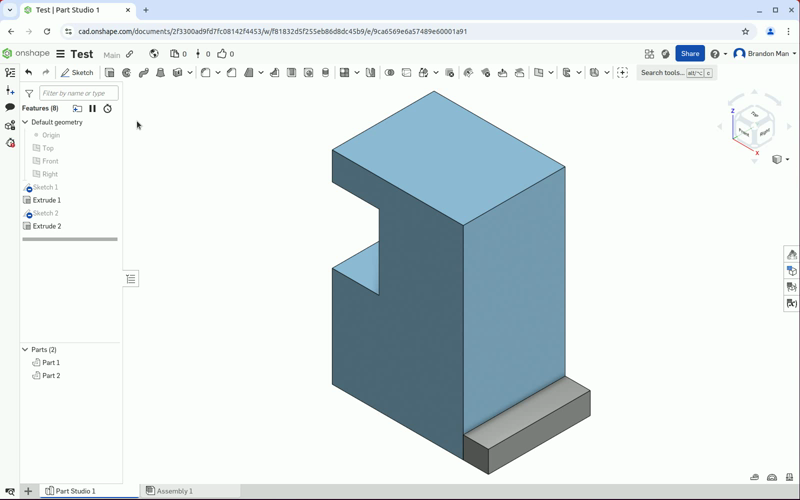
mouse_move(73, 189)
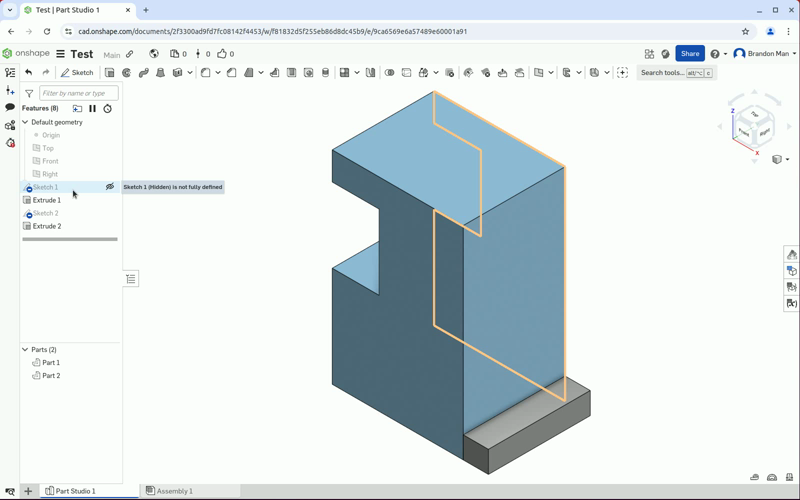
click(73, 189)